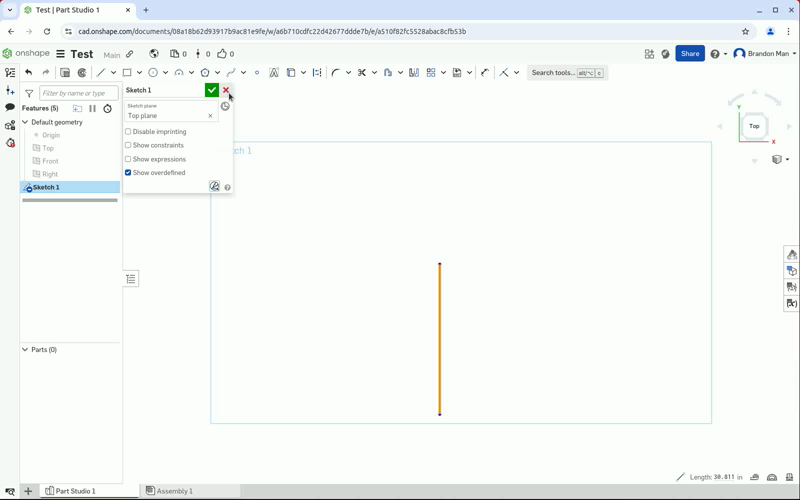
key(shift+h)
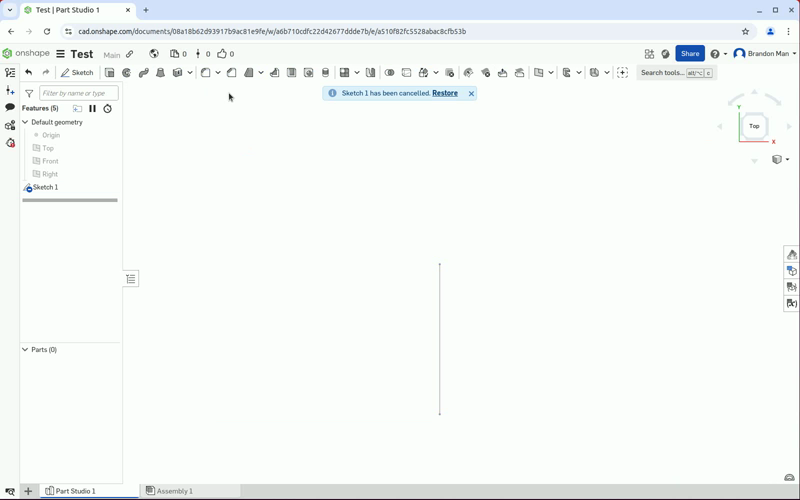
key(shift+s)
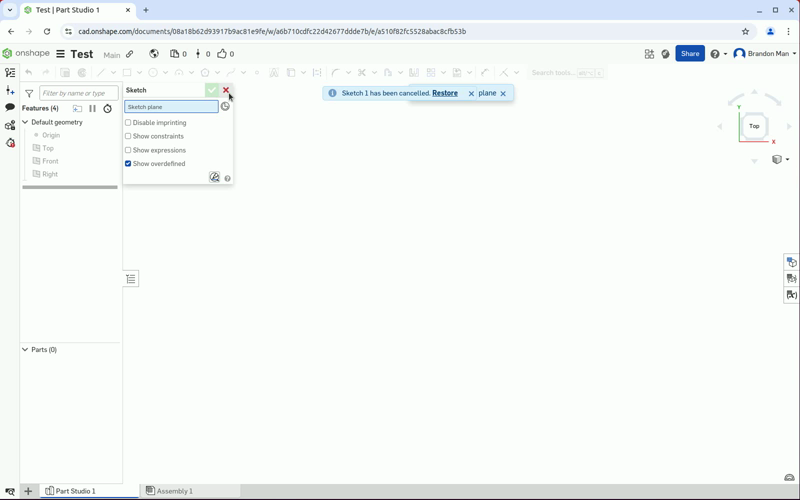
mouse_move(73, 150)
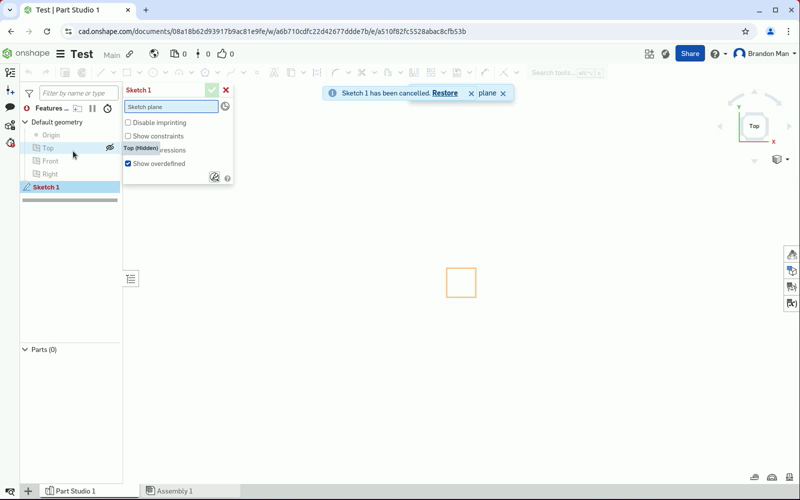
click(73, 150)
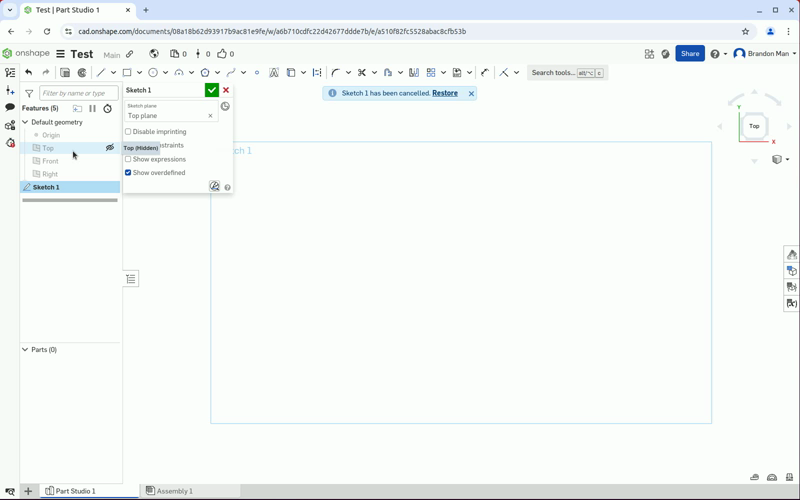
mouse_move(73, 352)
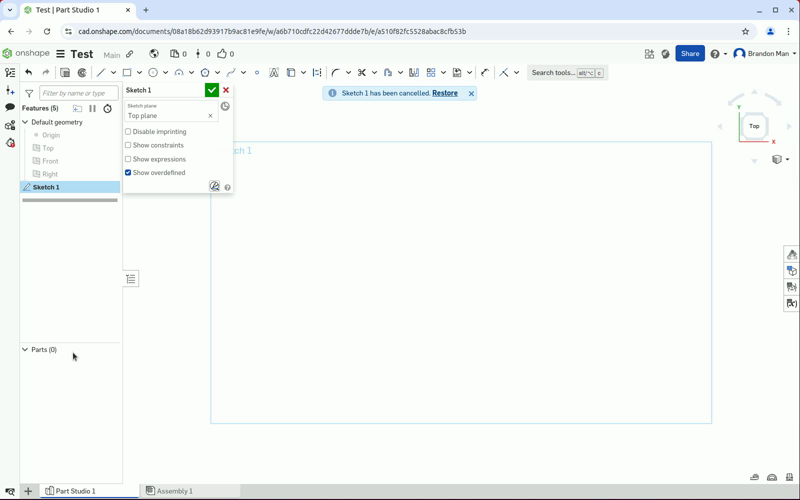
key(y)
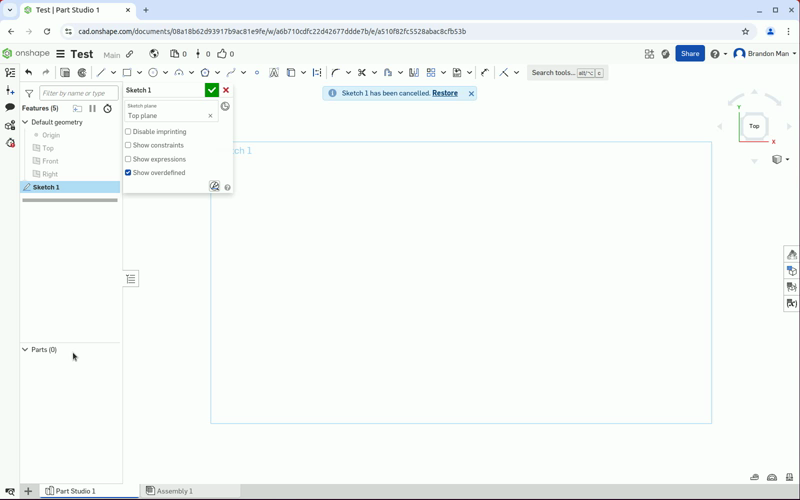
key(l)
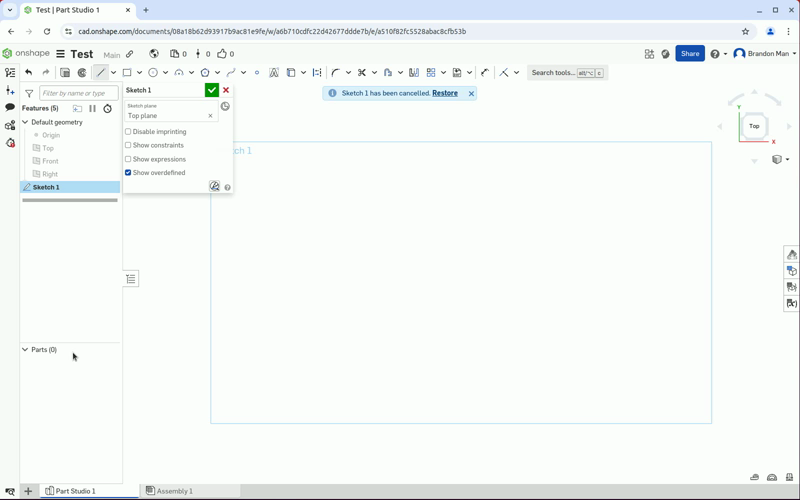
key_down(shift)
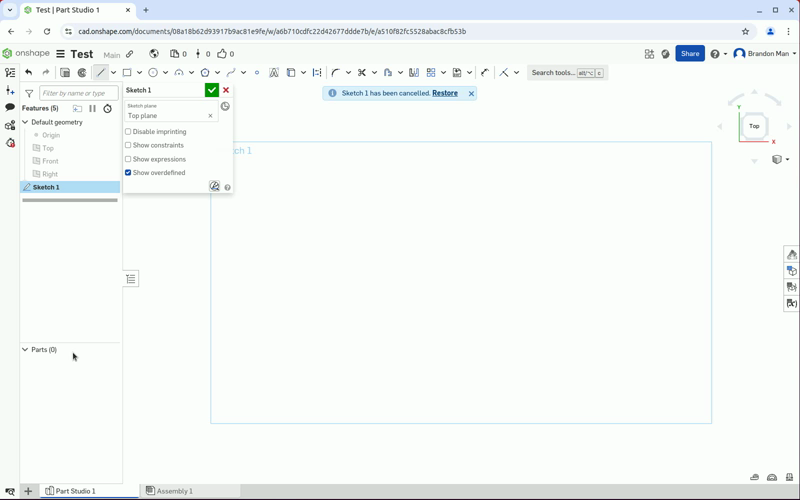
mouse_move(460, 395)
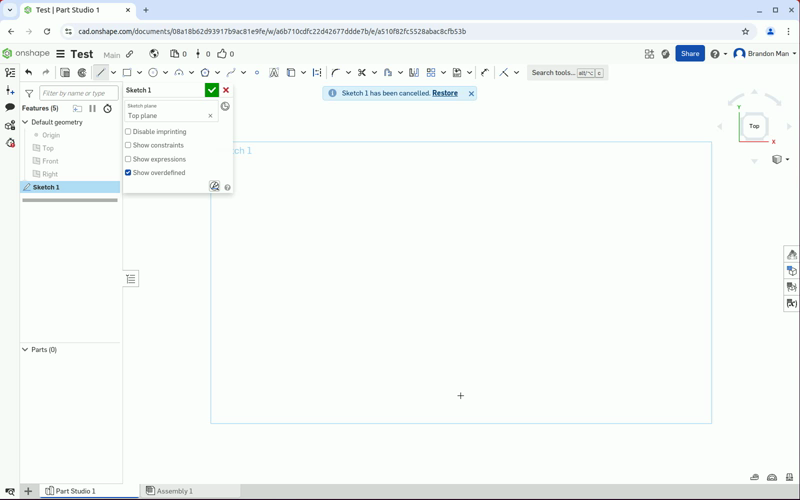
click(460, 395)
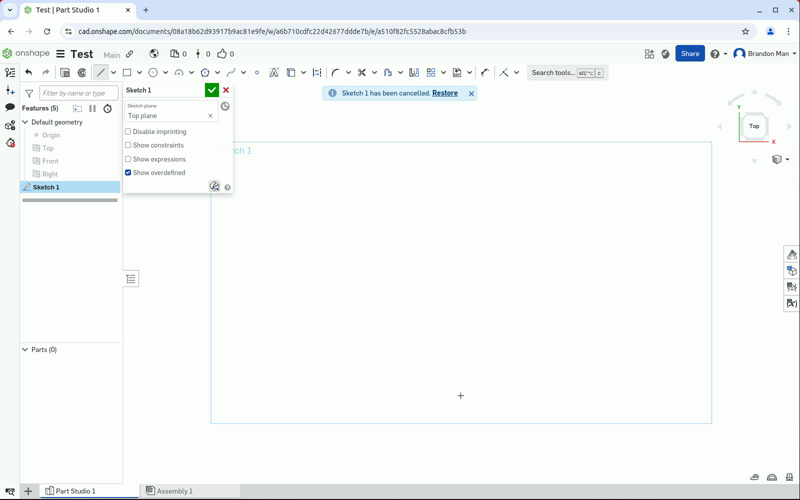
key_up(shift)
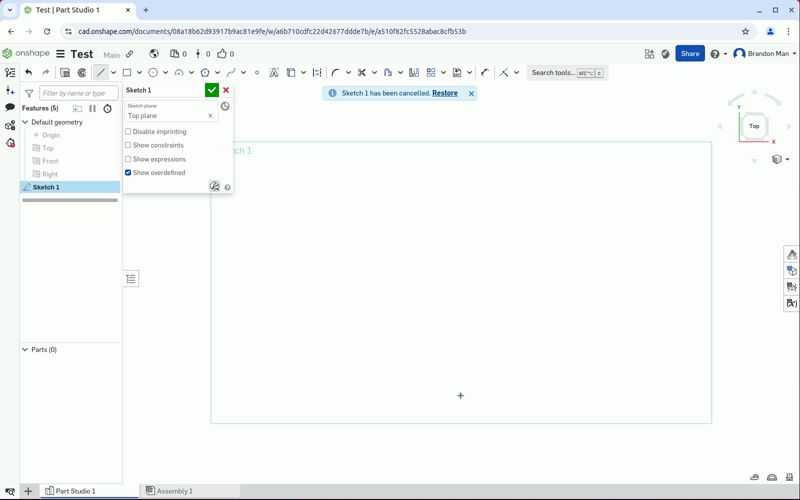
key_down(shift)
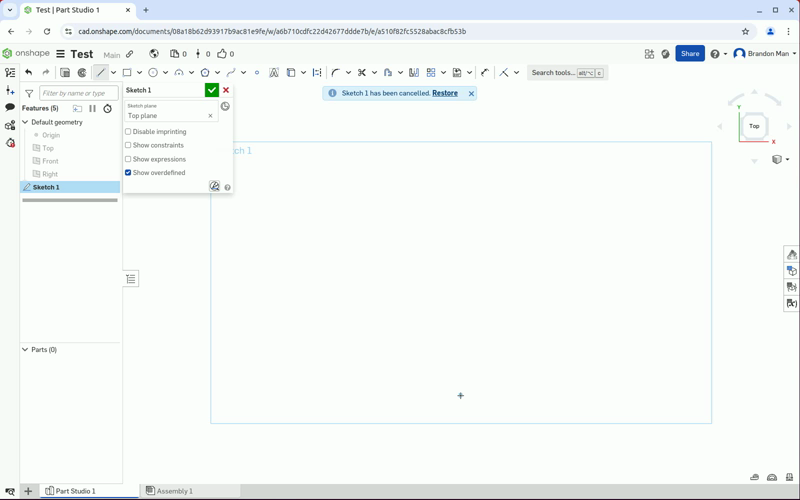
mouse_move(538, 395)
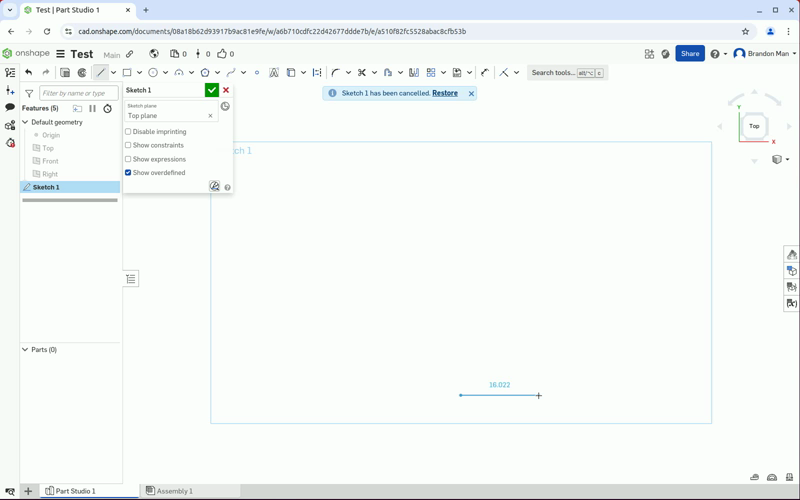
click(538, 395)
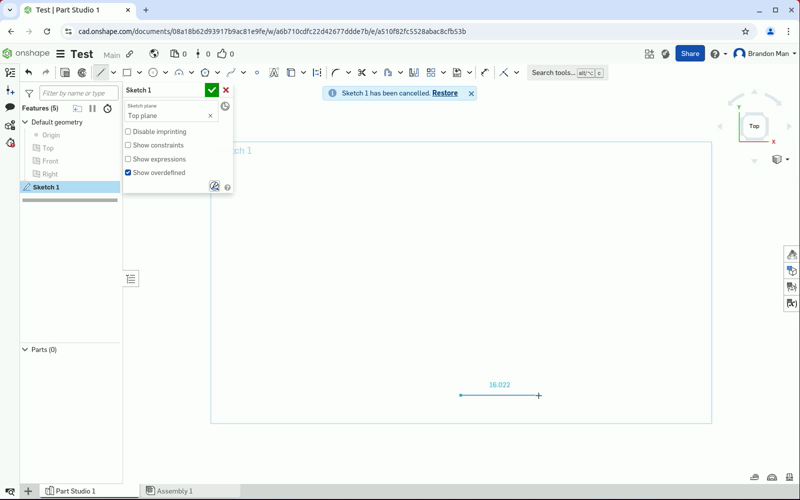
key_up(shift)
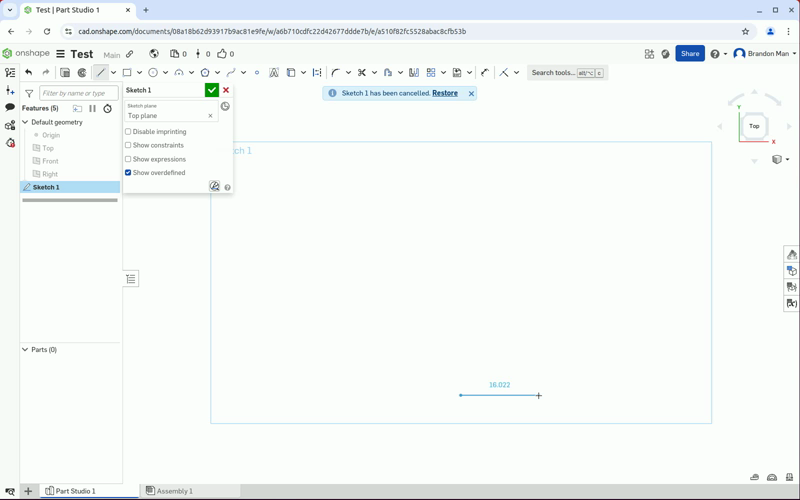
key_down(shift)
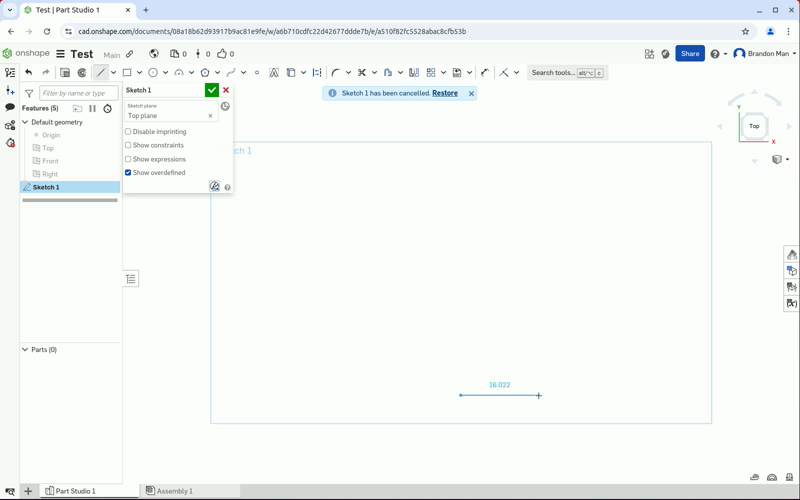
mouse_move(538, 282)
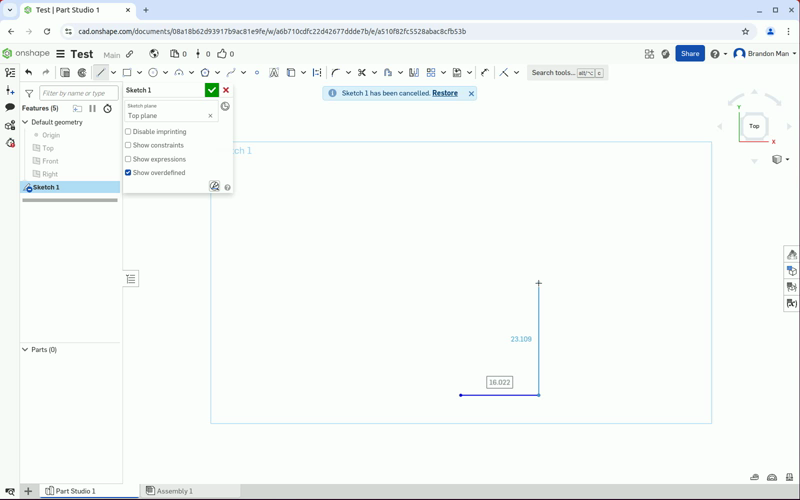
click(538, 282)
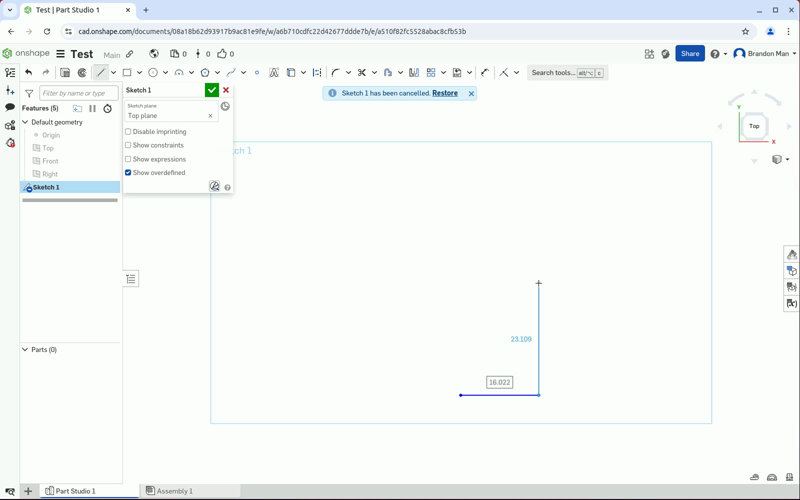
key_up(shift)
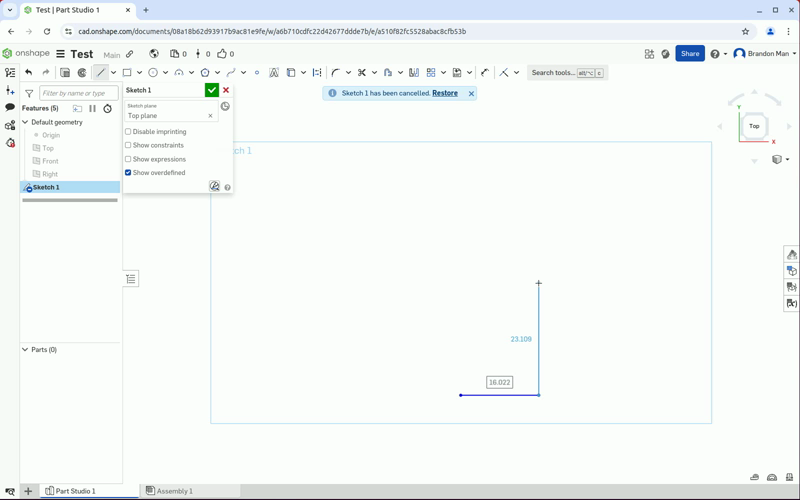
key_down(shift)
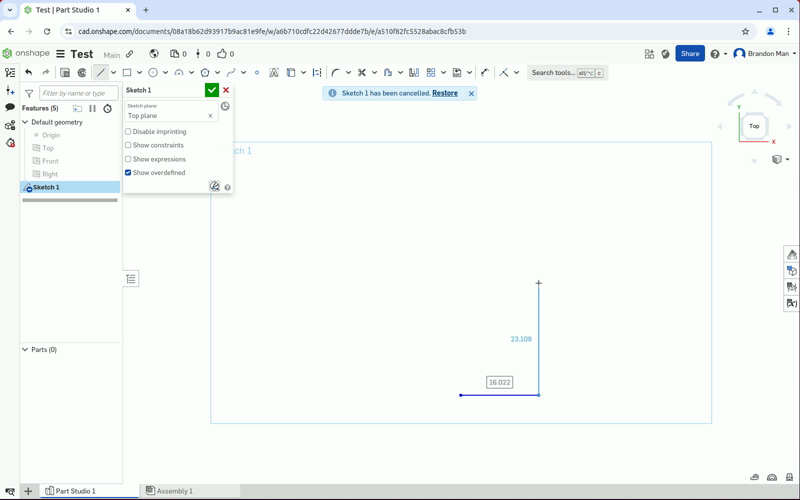
mouse_move(460, 282)
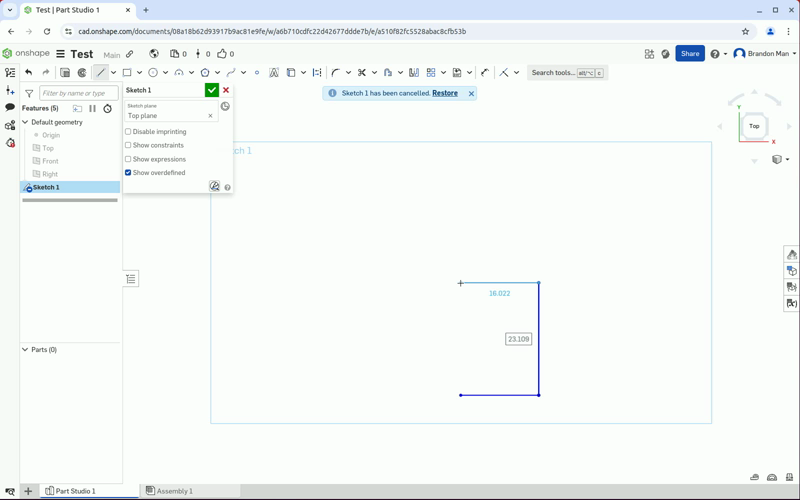
click(460, 282)
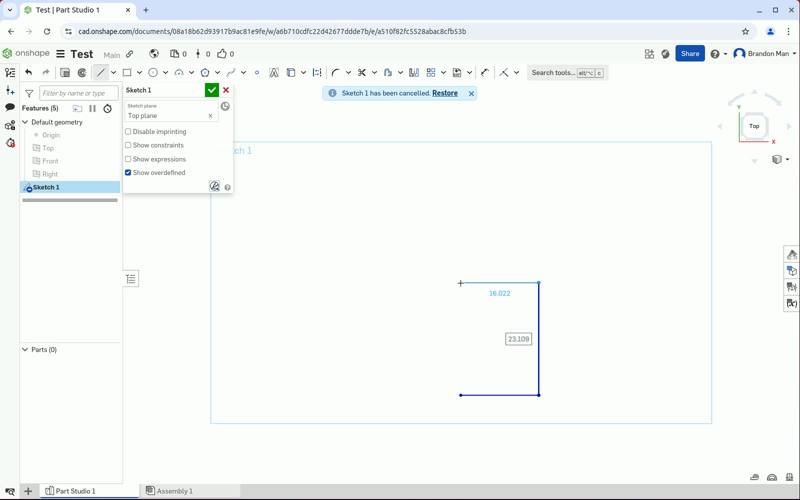
key_up(shift)
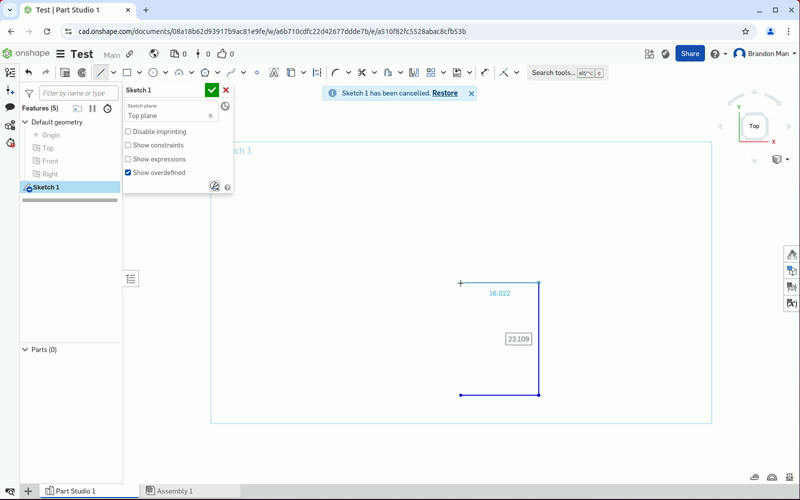
key_down(shift)
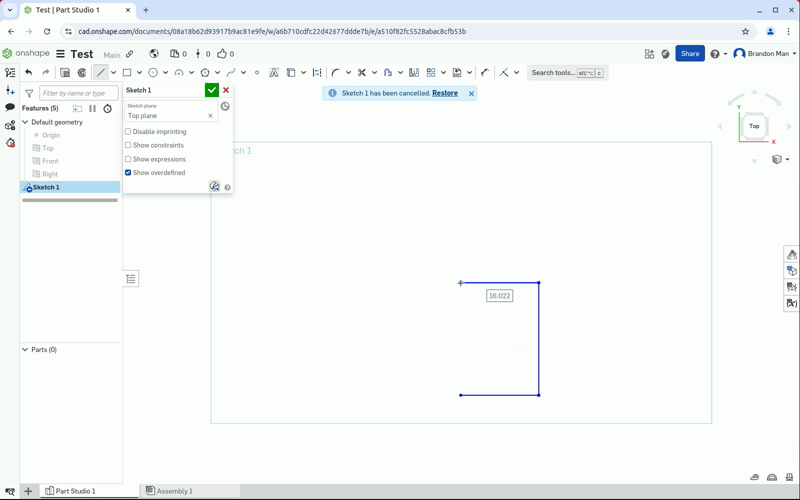
mouse_move(460, 395)
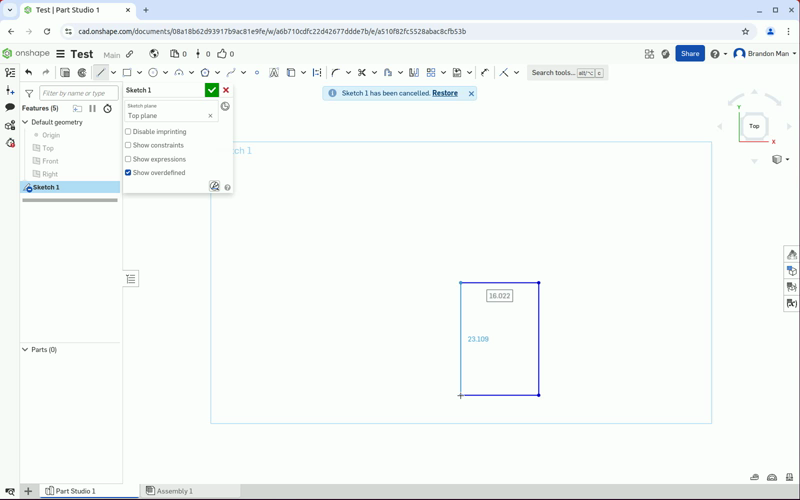
key_up(shift)
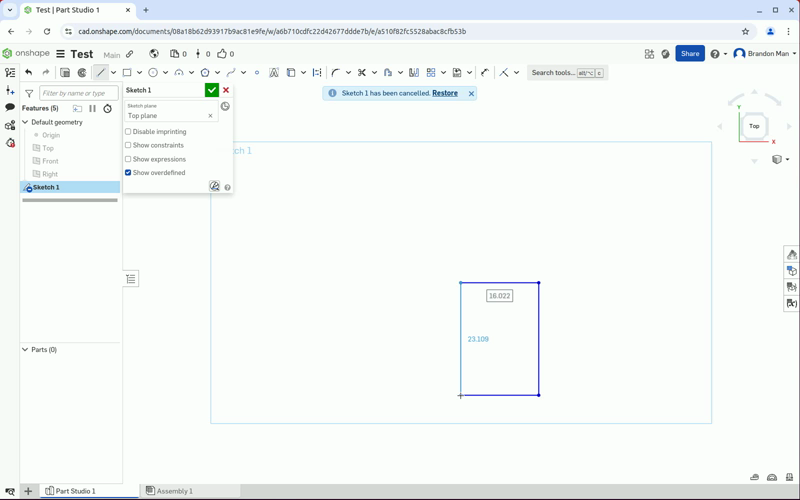
click(460, 395)
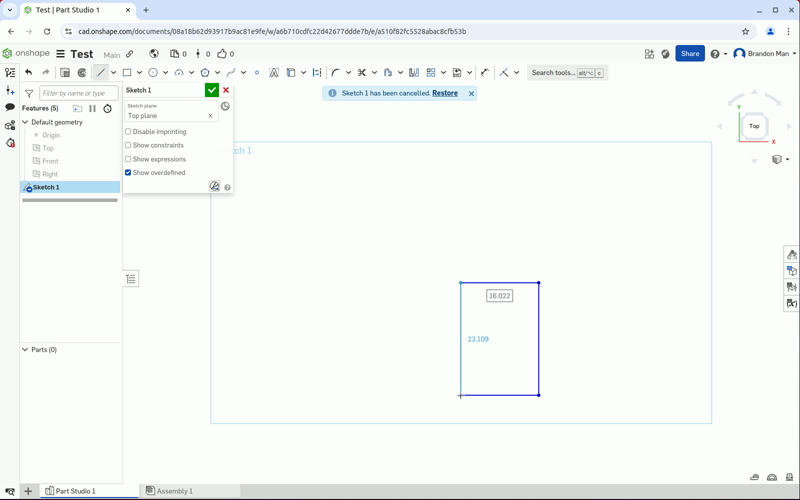
key(esc)
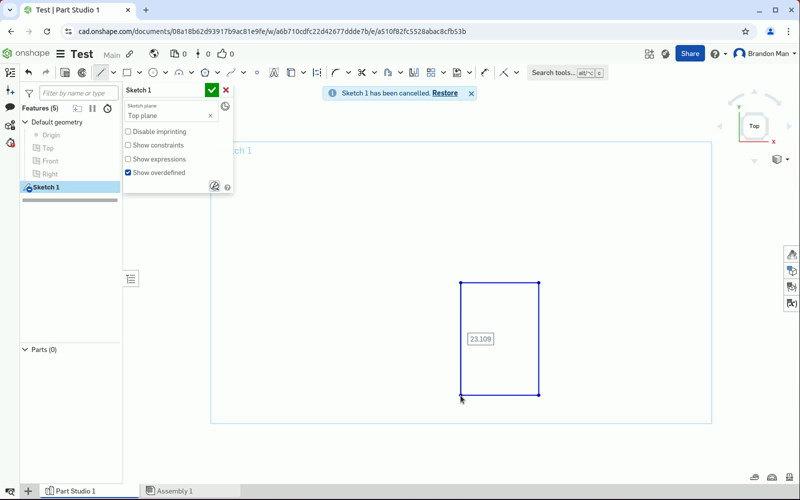
mouse_move(488, 326)
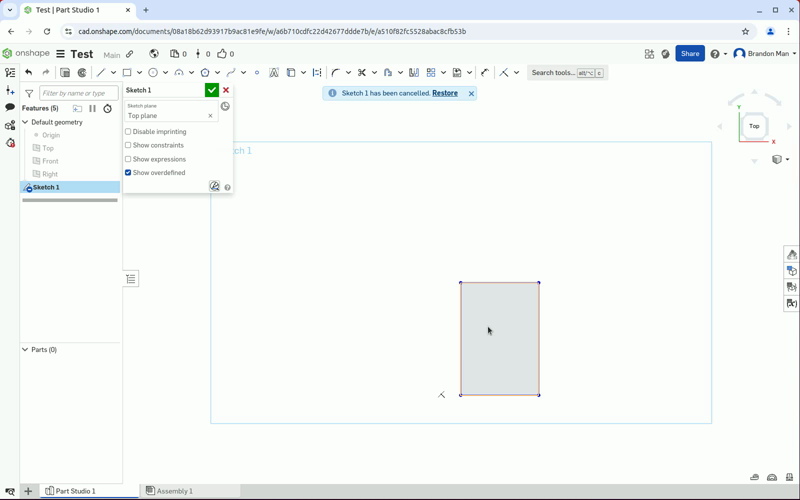
click(488, 326)
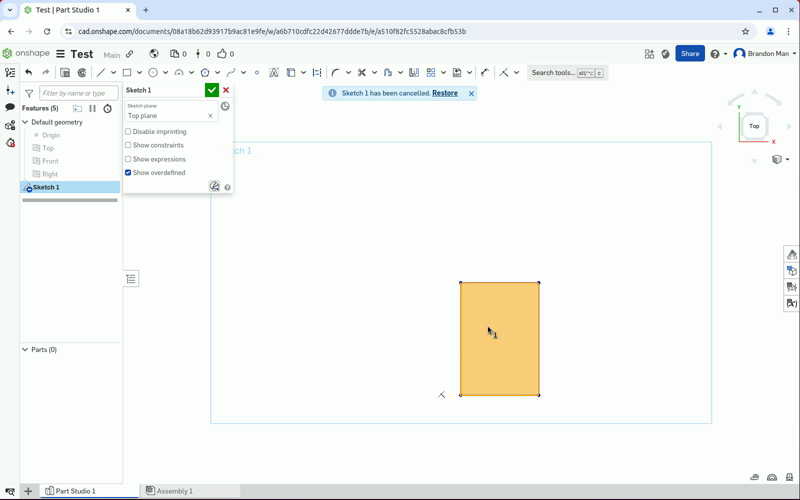
mouse_move(73, 352)
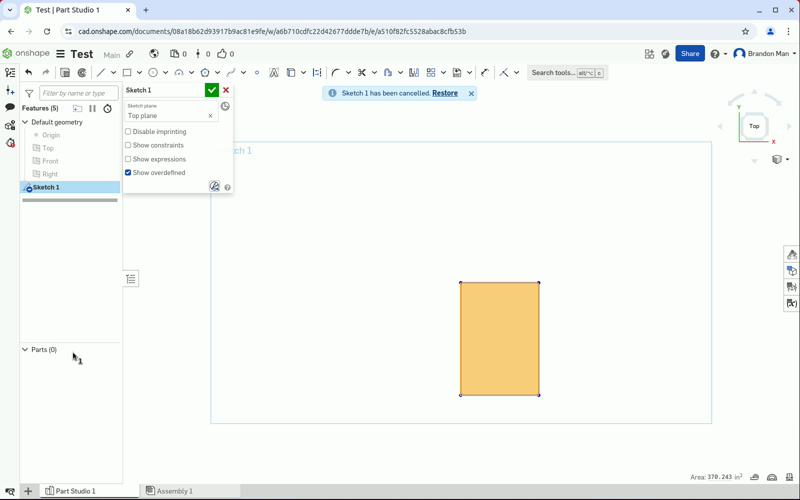
key(shift+y)
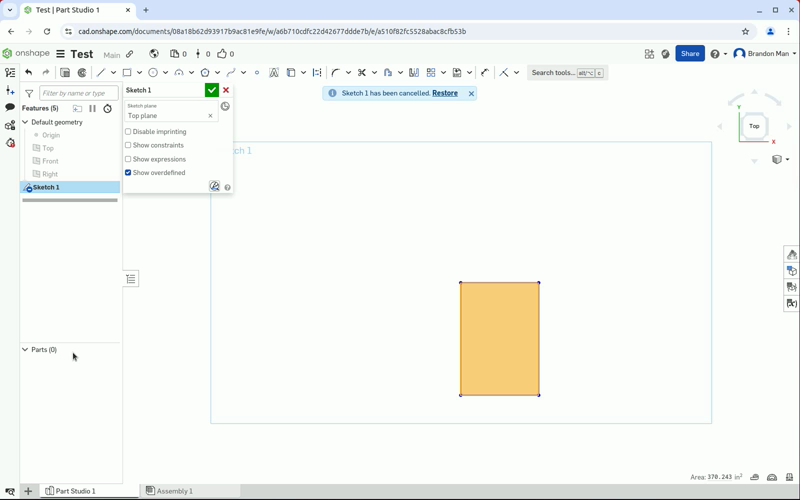
key(shift+e)
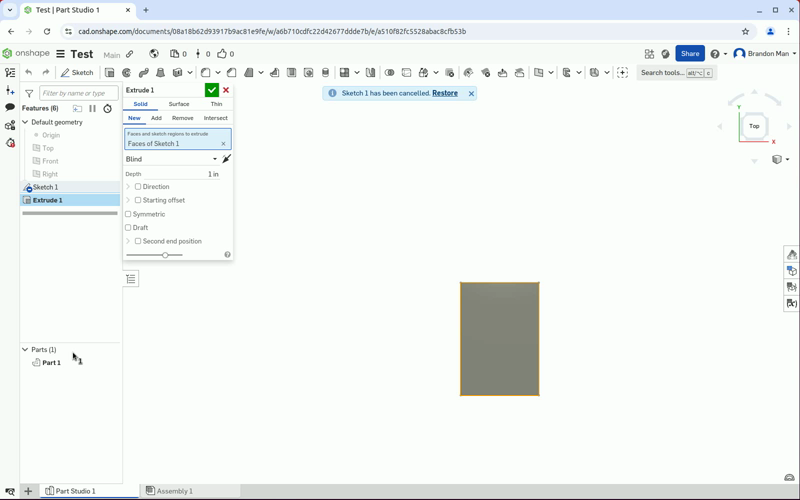
mouse_move(143, 106)
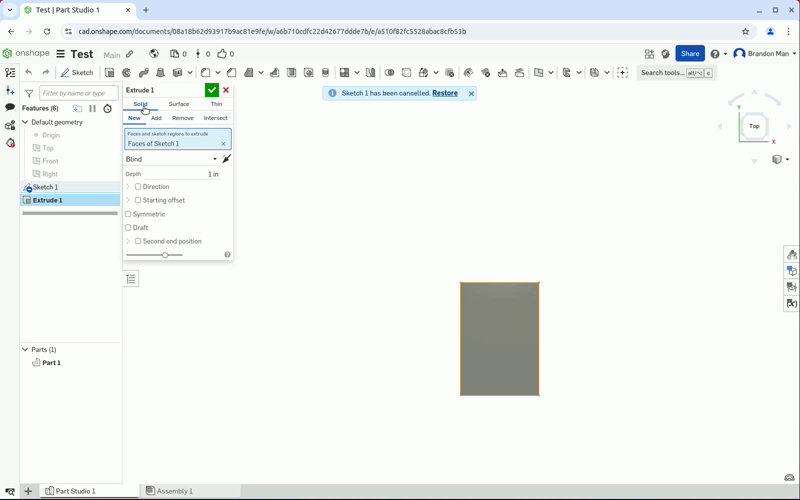
click(143, 106)
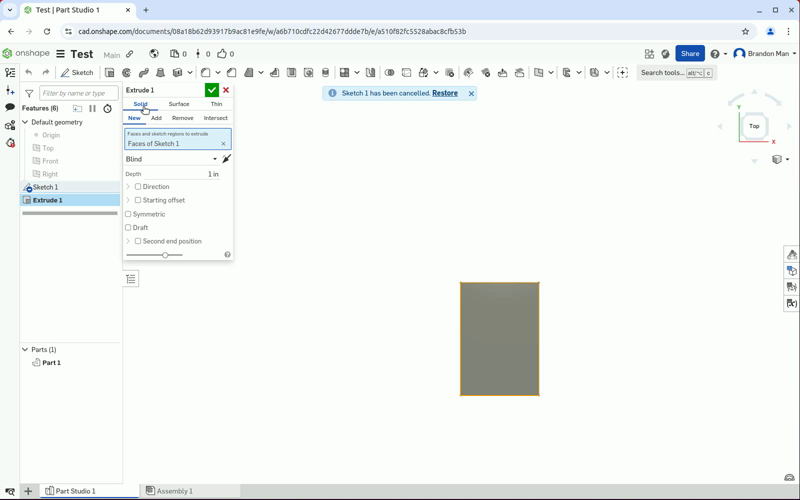
mouse_move(137, 120)
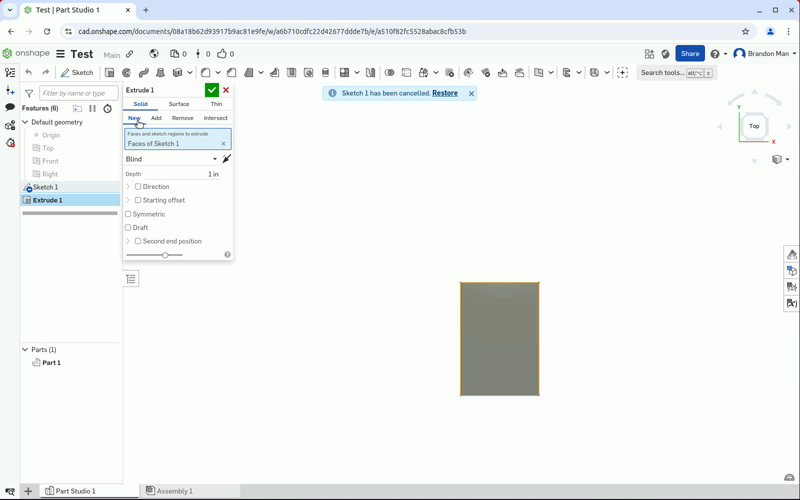
click(137, 120)
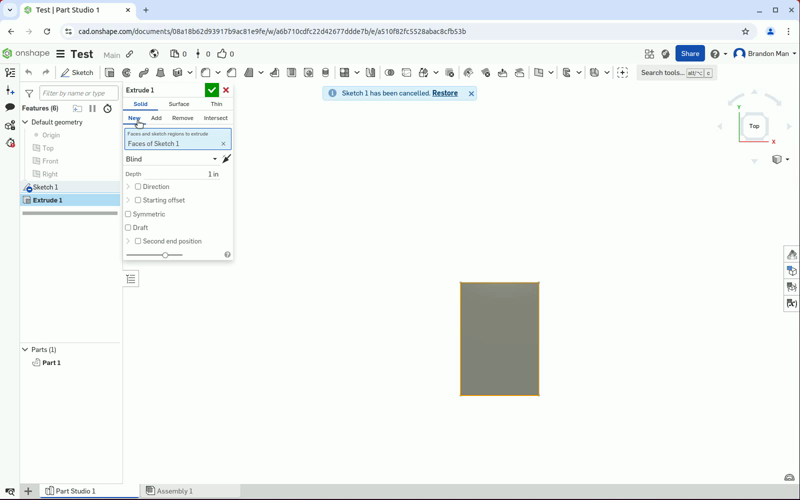
key(tab, 4)
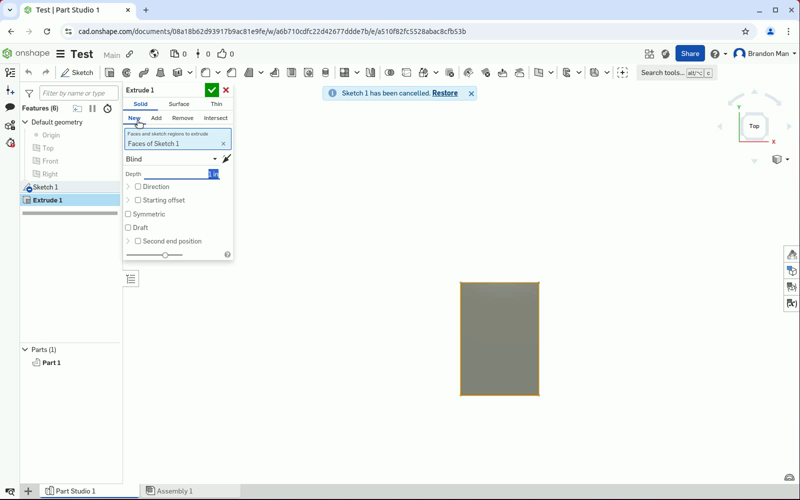
text(5.777)
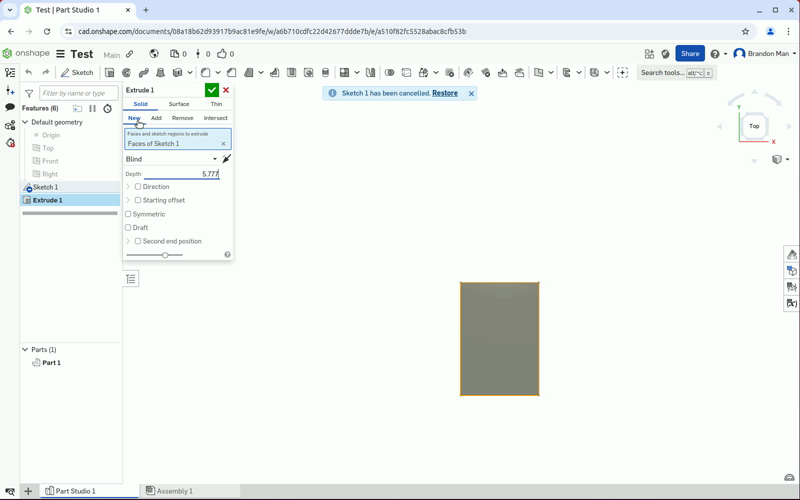
key(enter)
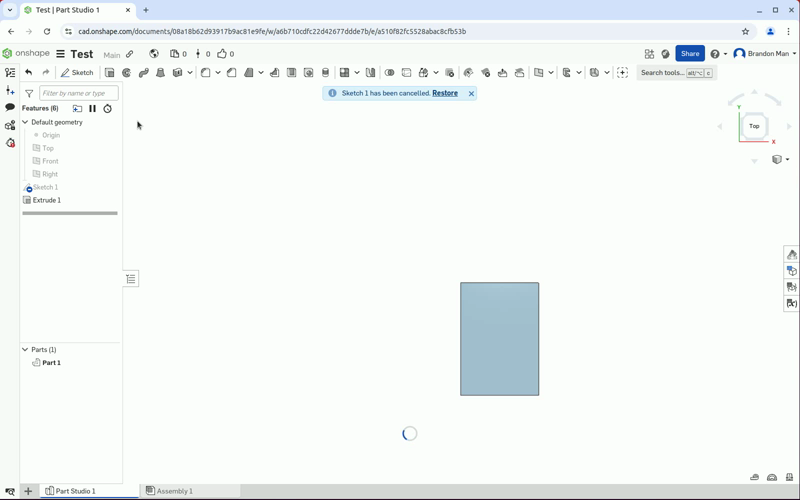
key(shift+h)
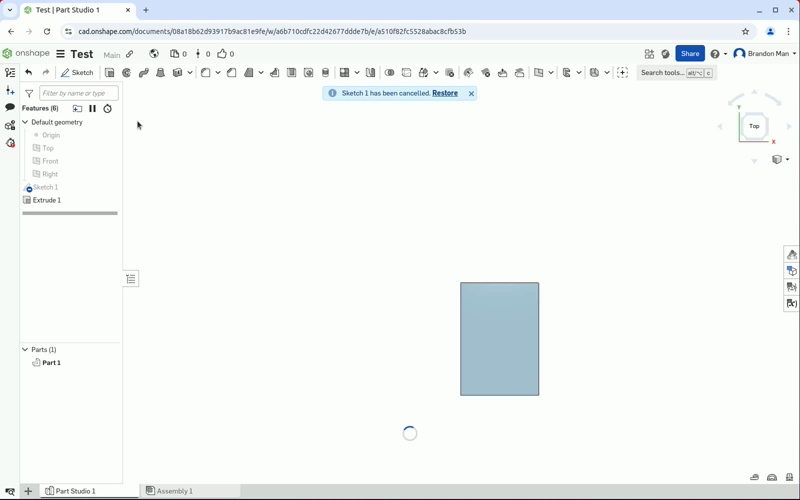
key(shift+h)
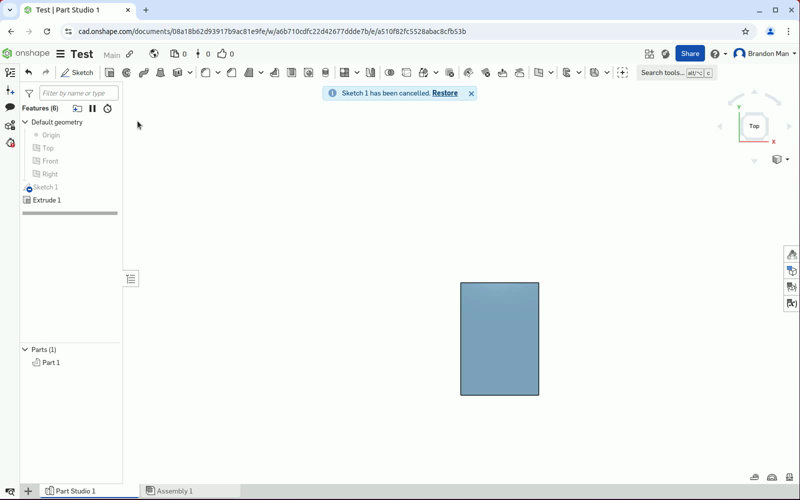
mouse_move(73, 189)
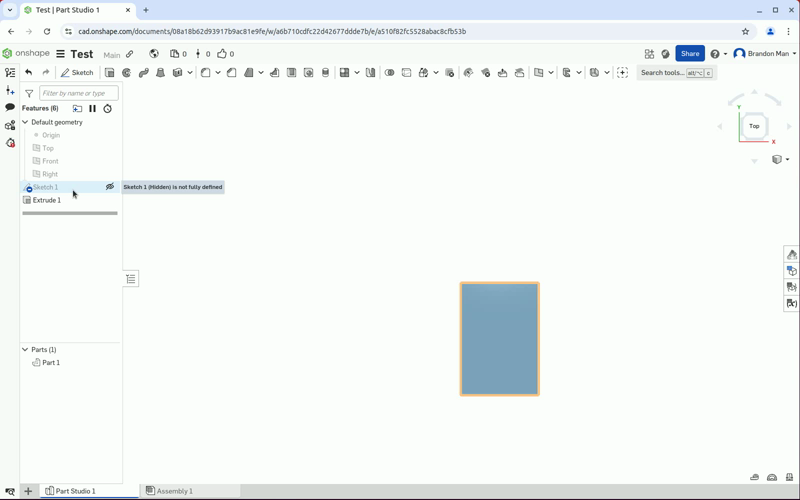
click(73, 189)
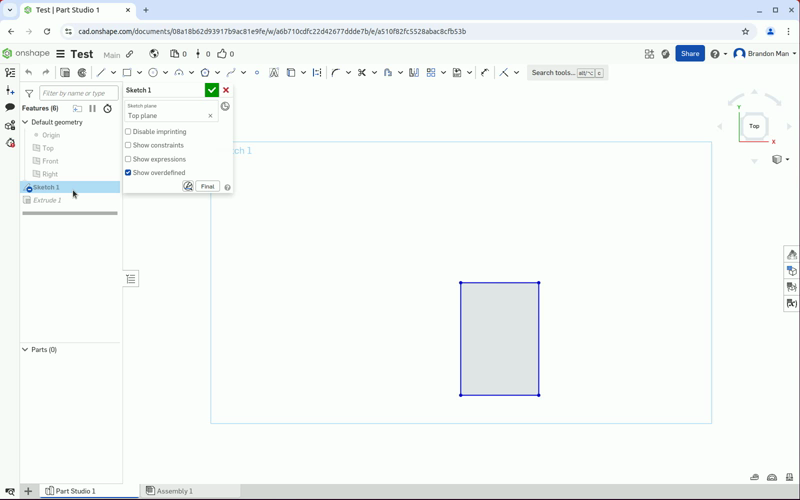
mouse_move(229, 92)
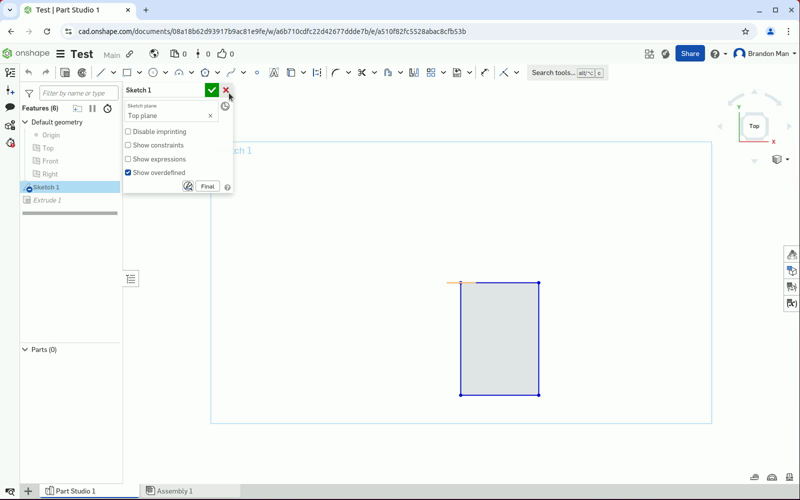
click(229, 92)
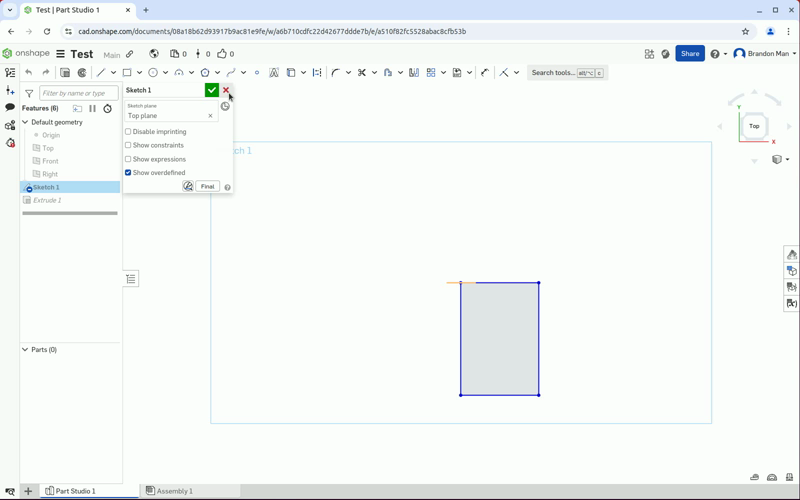
key(shift+s)
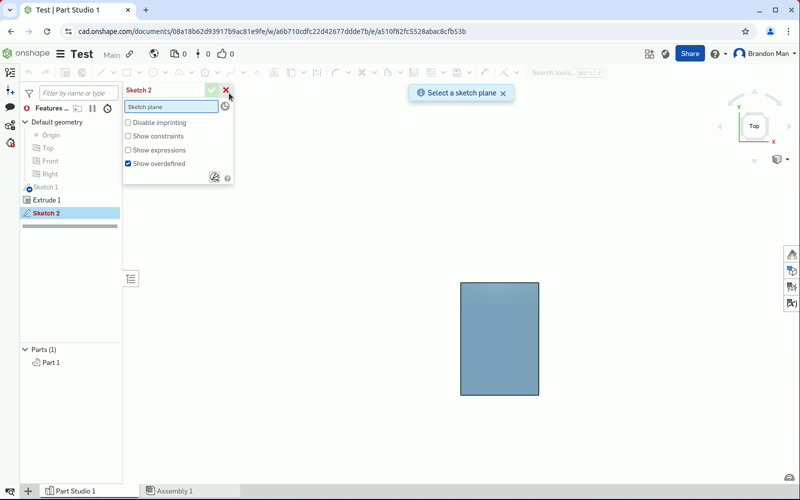
mouse_move(73, 150)
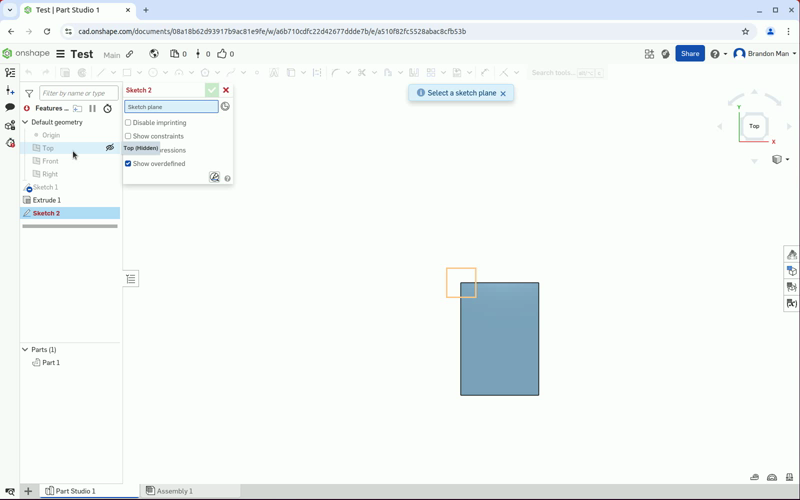
click(73, 150)
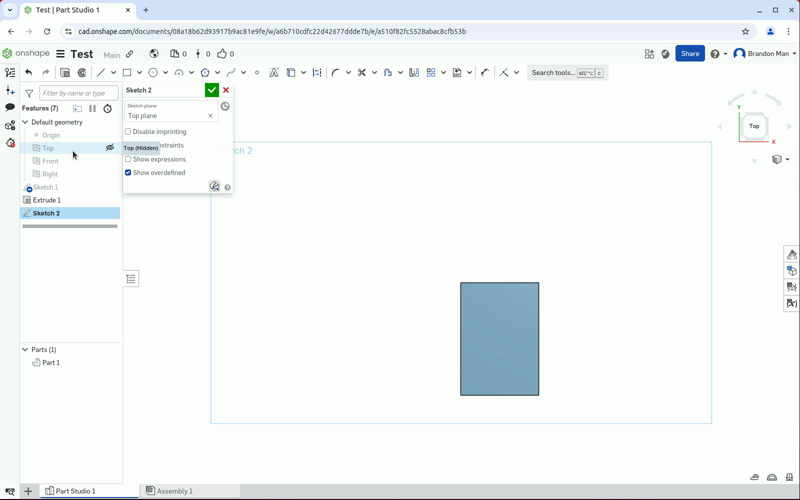
mouse_move(73, 352)
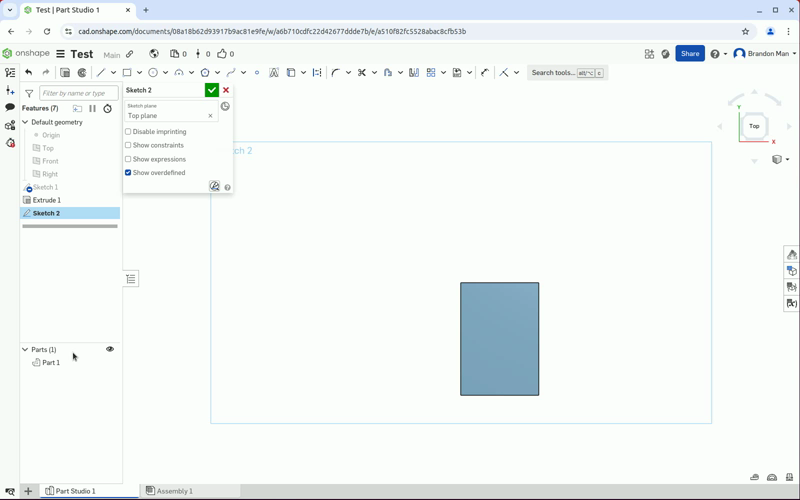
key(y)
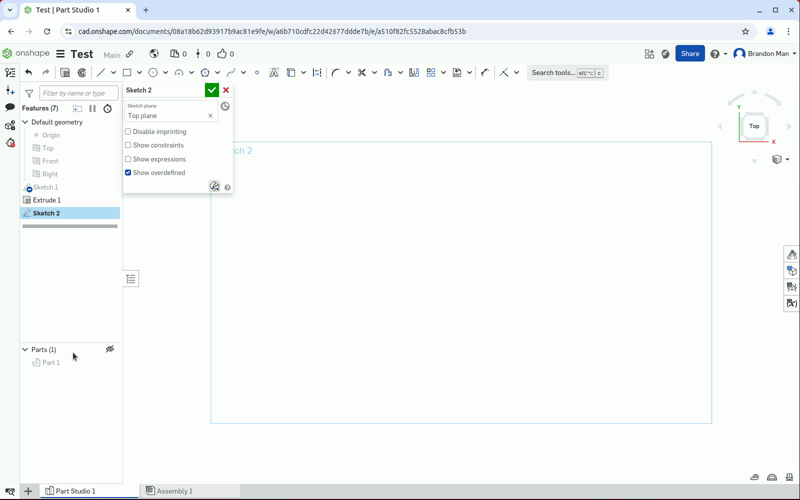
key(l)
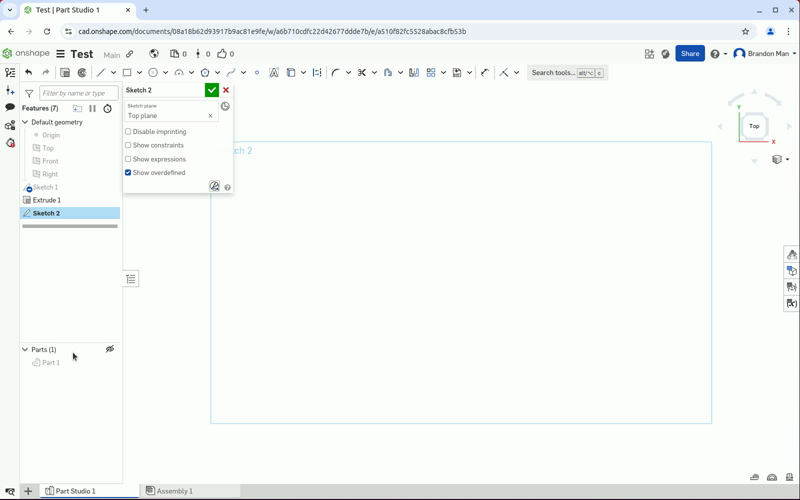
key_down(shift)
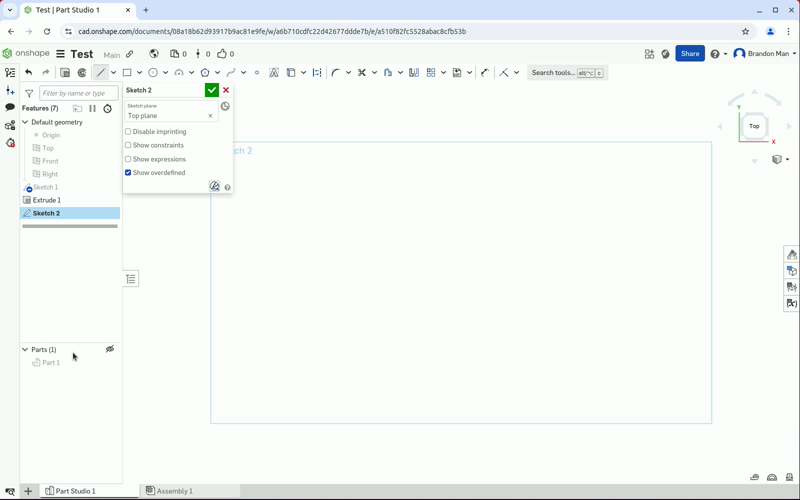
mouse_move(460, 288)
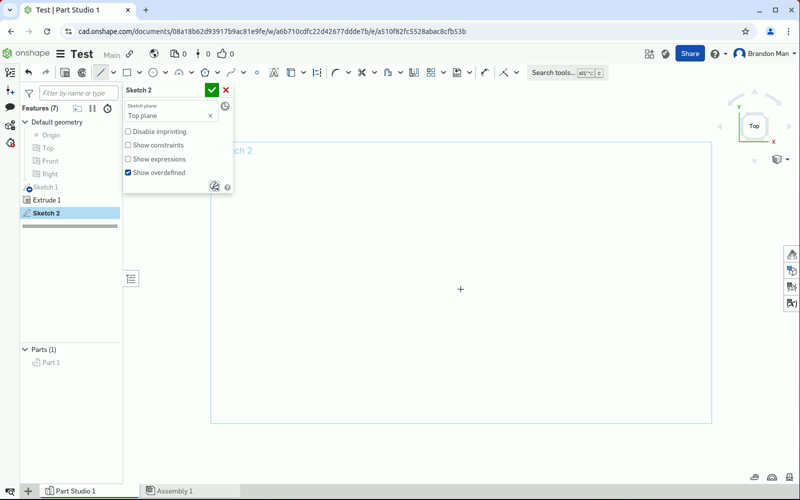
click(460, 288)
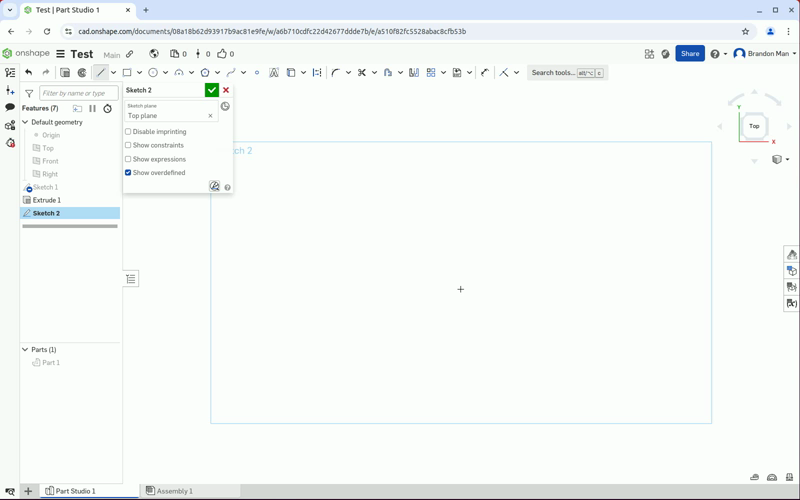
key_up(shift)
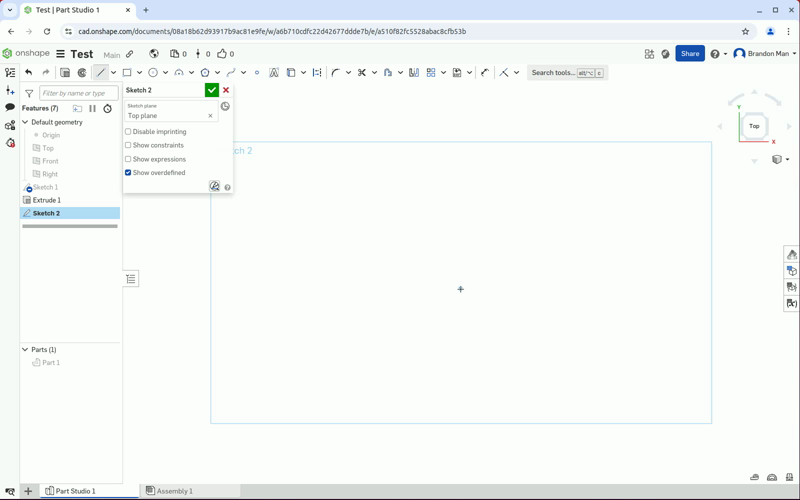
key_down(shift)
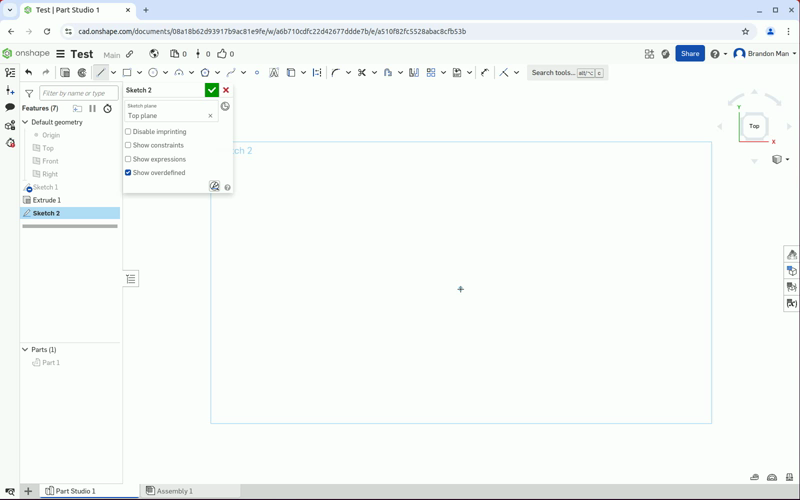
mouse_move(539, 288)
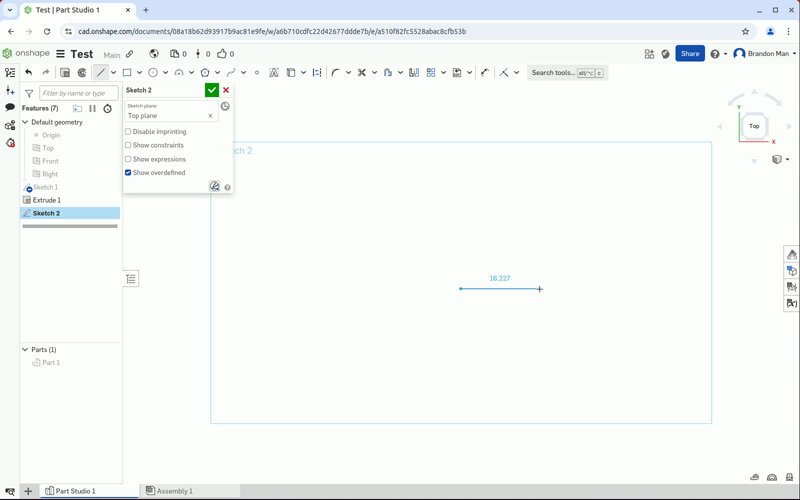
click(539, 288)
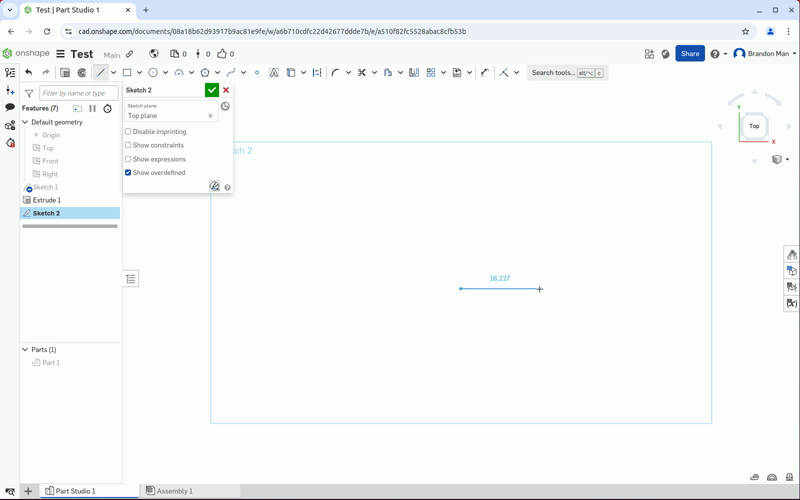
key_up(shift)
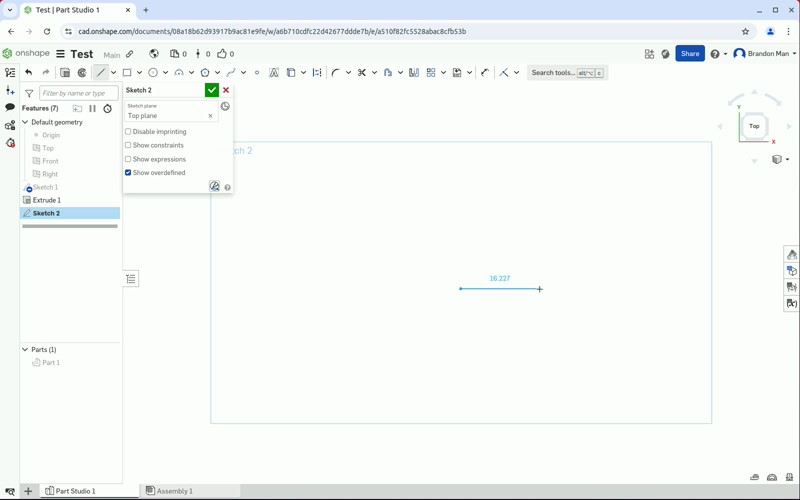
key_down(shift)
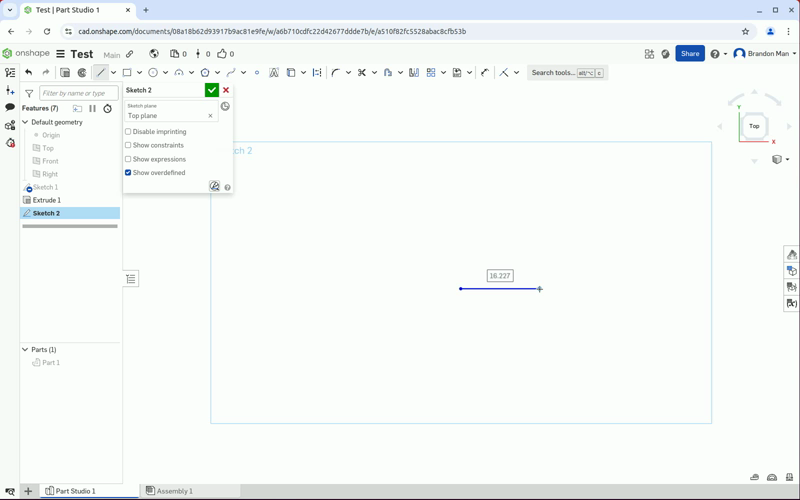
mouse_move(569, 288)
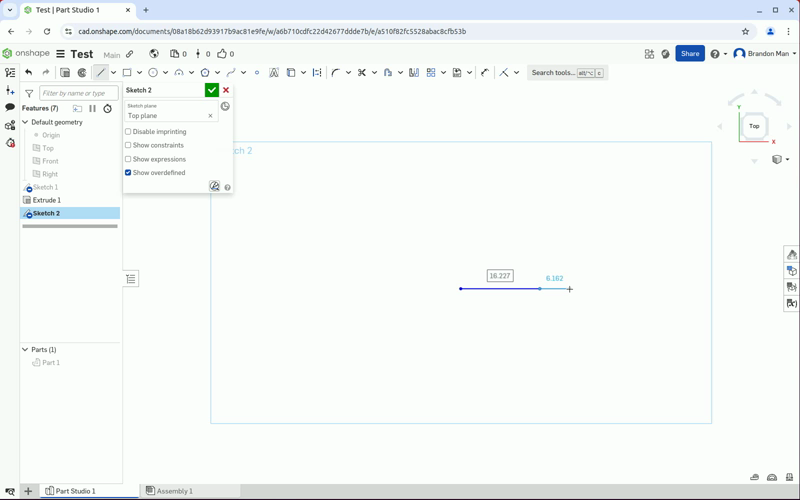
mouse_move(539, 282)
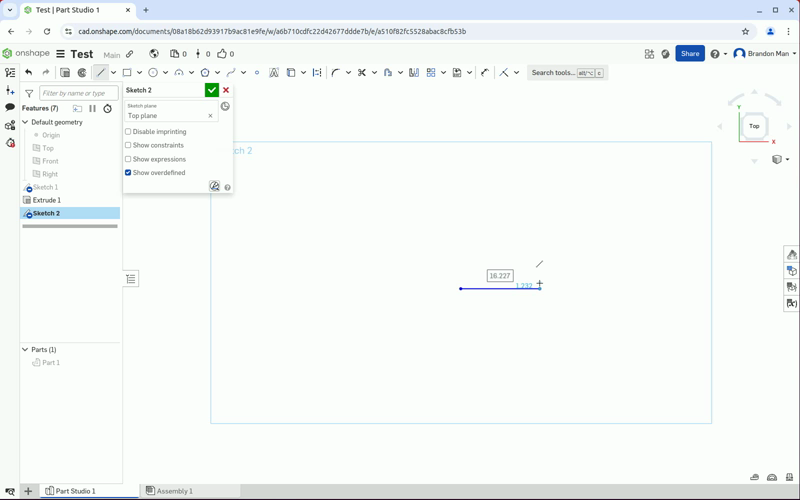
scroll(6)
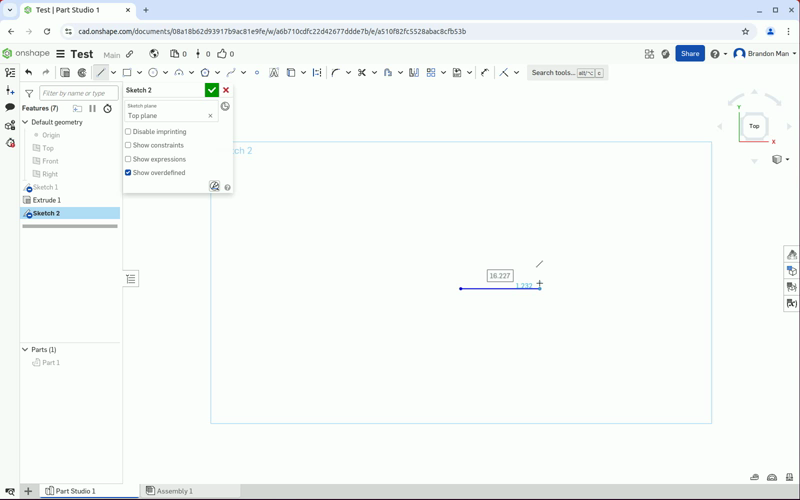
scroll(6)
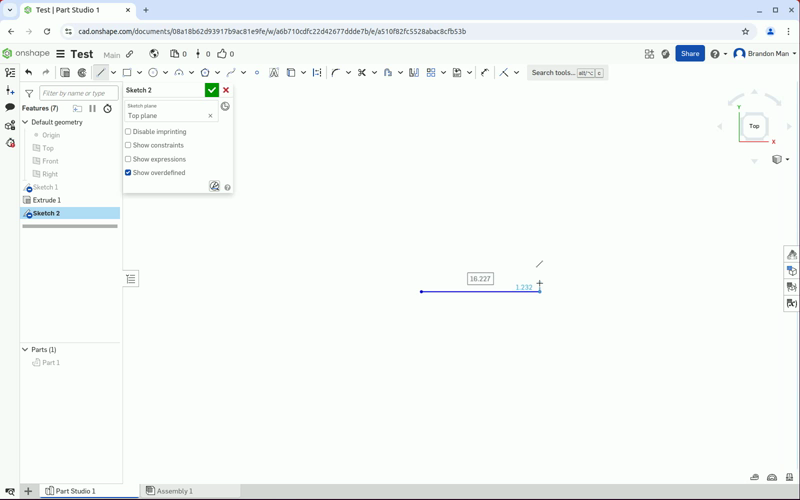
scroll(6)
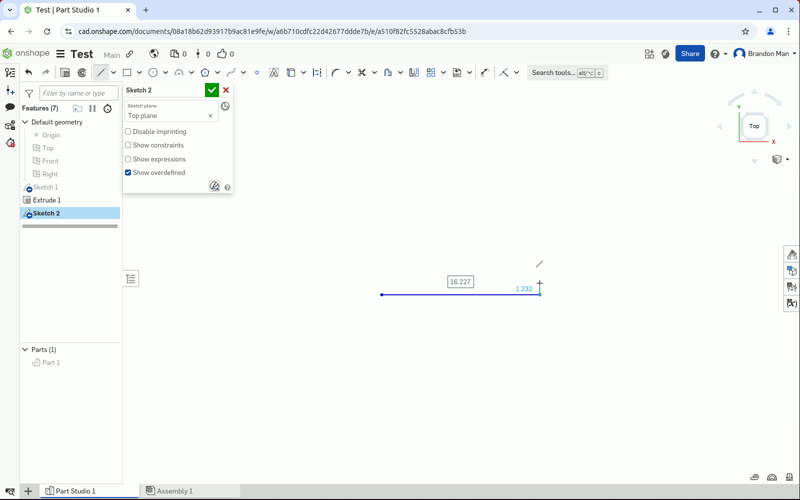
scroll(6)
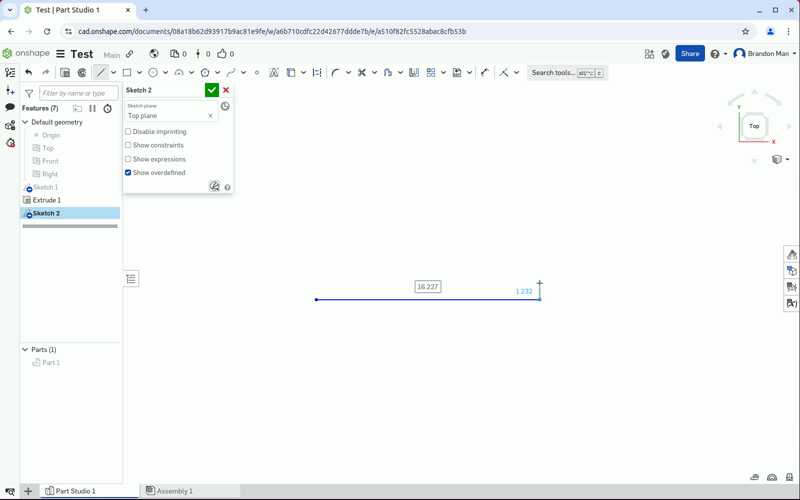
scroll(6)
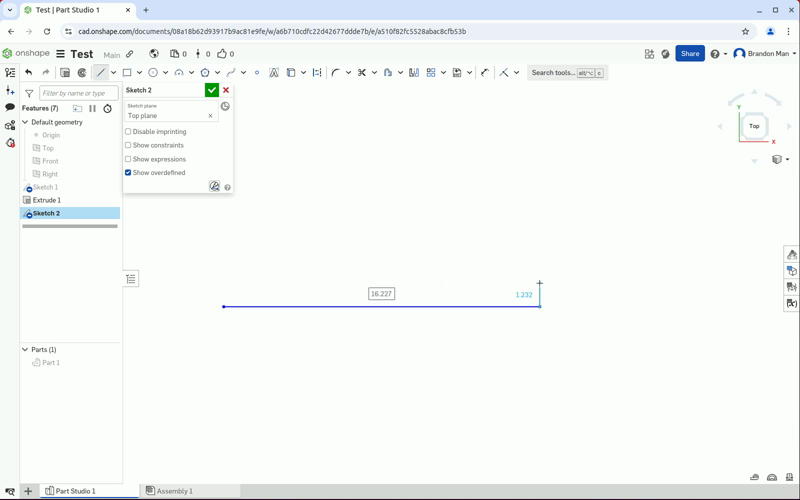
scroll(6)
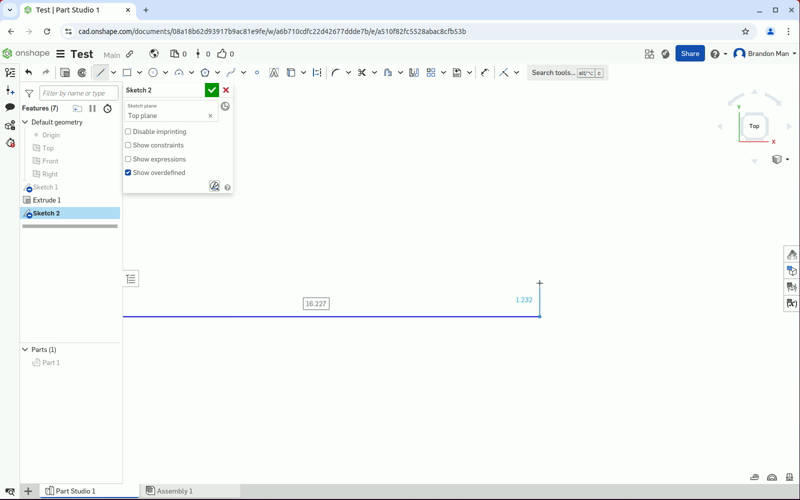
scroll(6)
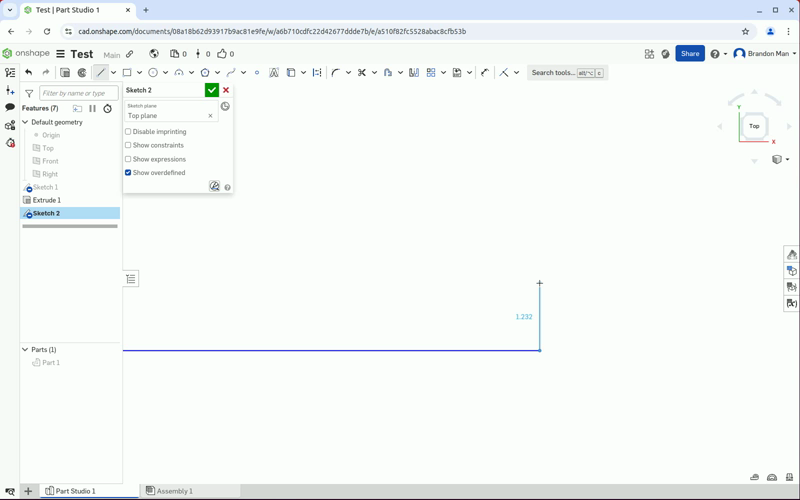
click(539, 282)
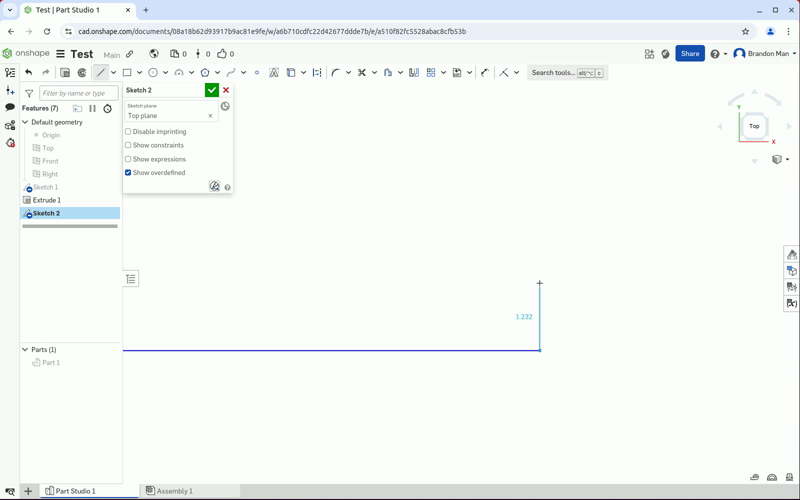
scroll(-6)
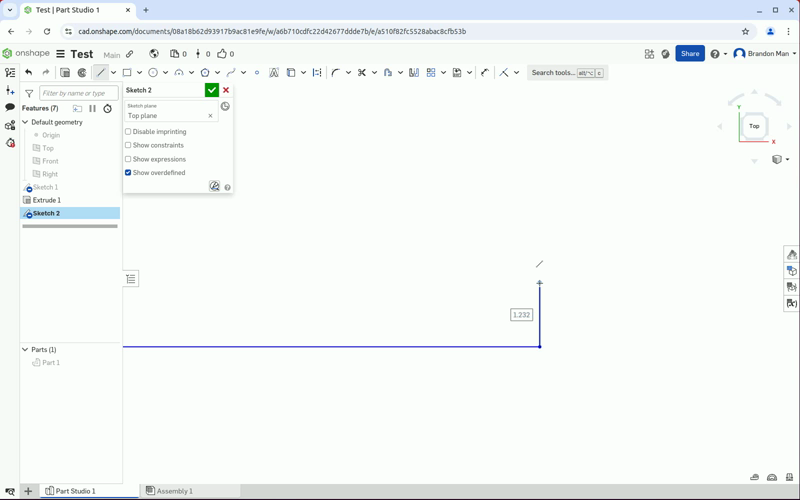
scroll(-6)
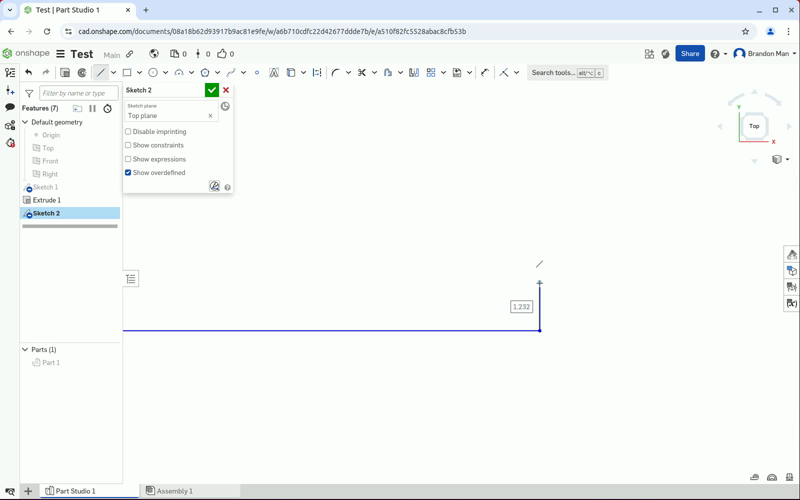
scroll(-6)
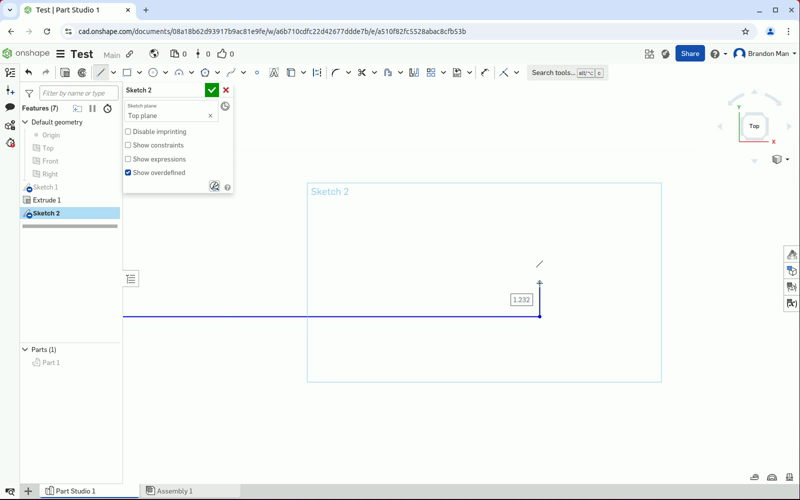
scroll(-6)
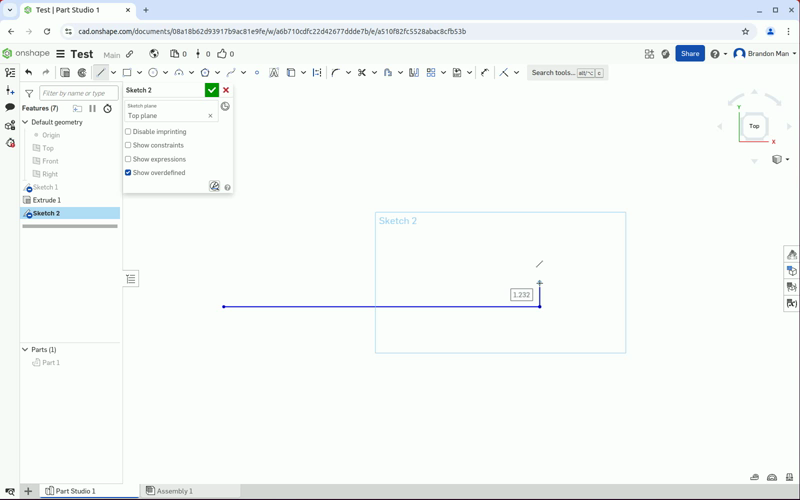
scroll(-6)
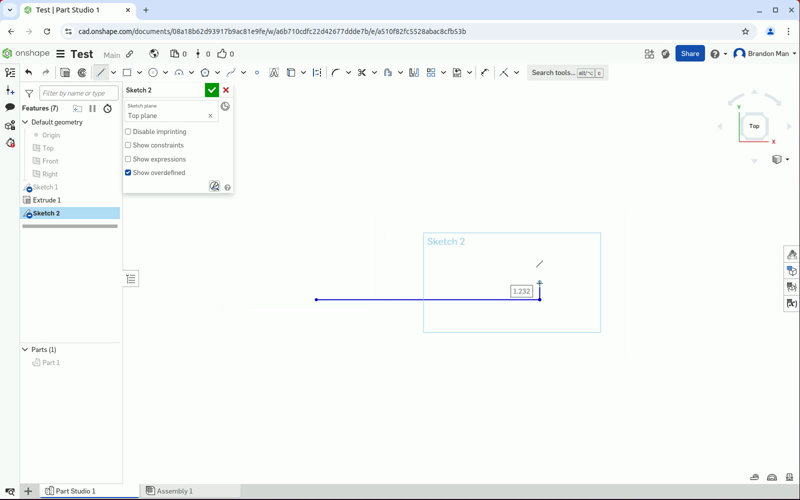
scroll(-6)
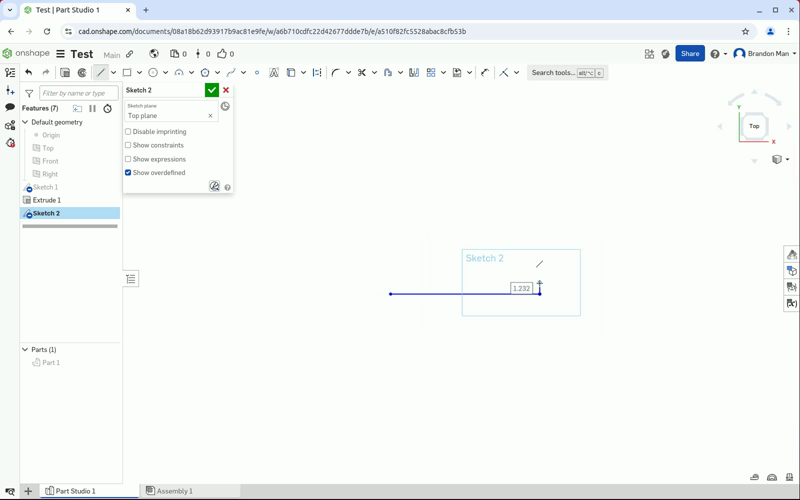
scroll(-6)
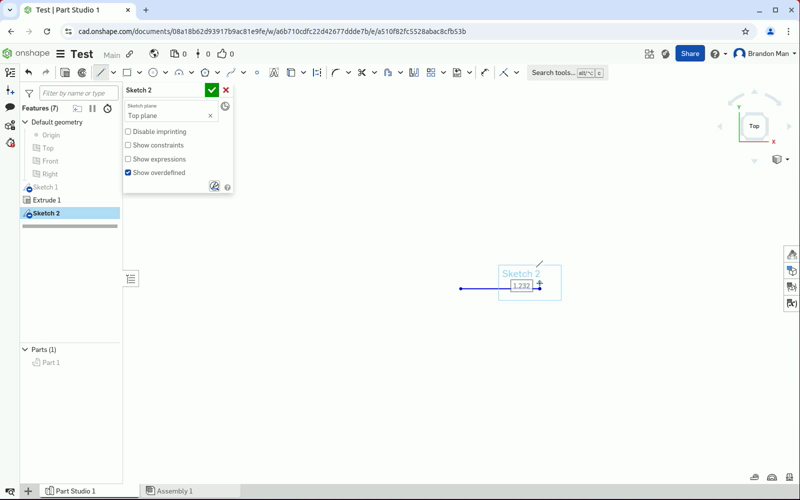
key_up(shift)
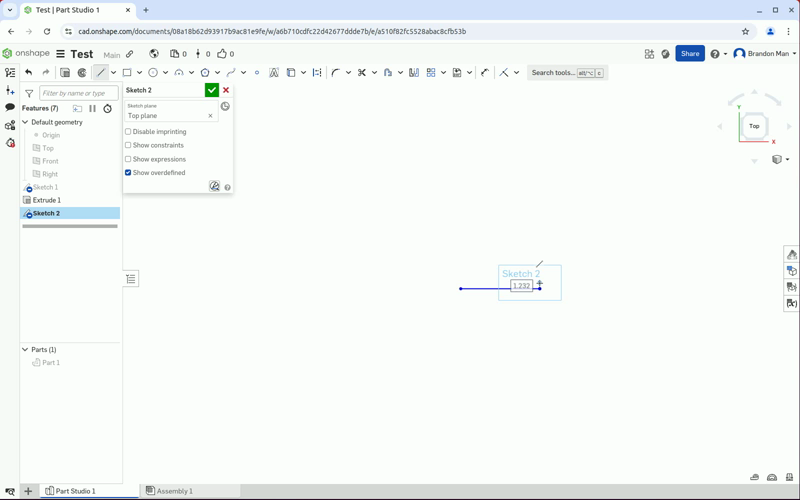
key_down(shift)
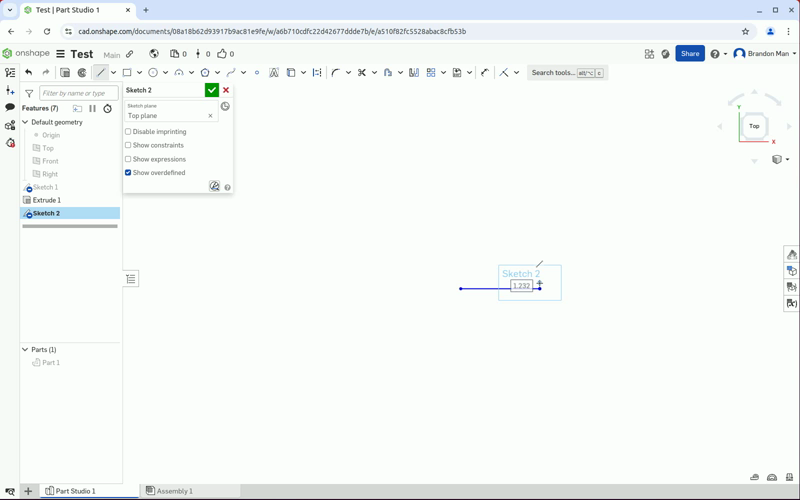
mouse_move(460, 282)
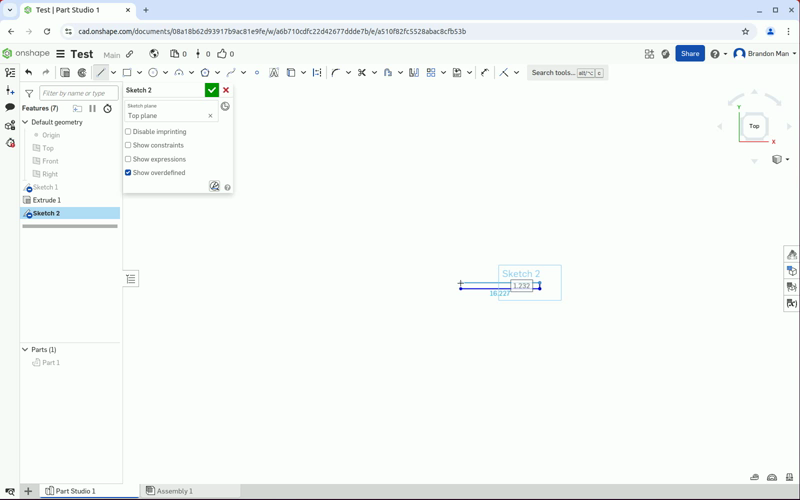
click(460, 282)
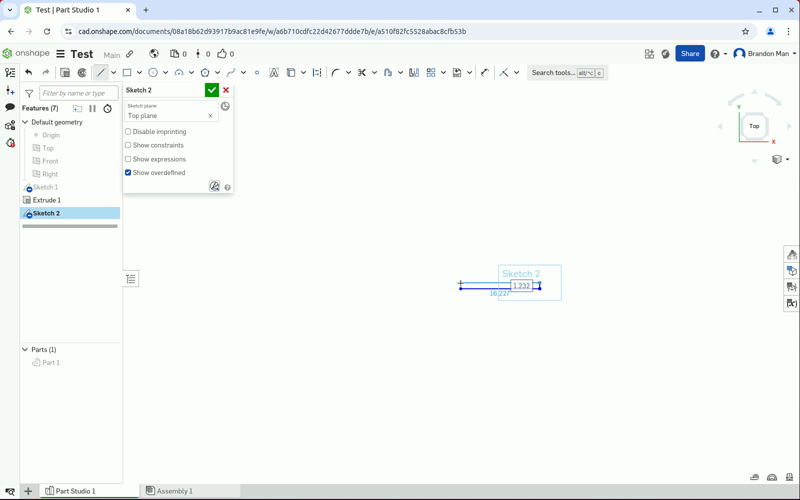
key_up(shift)
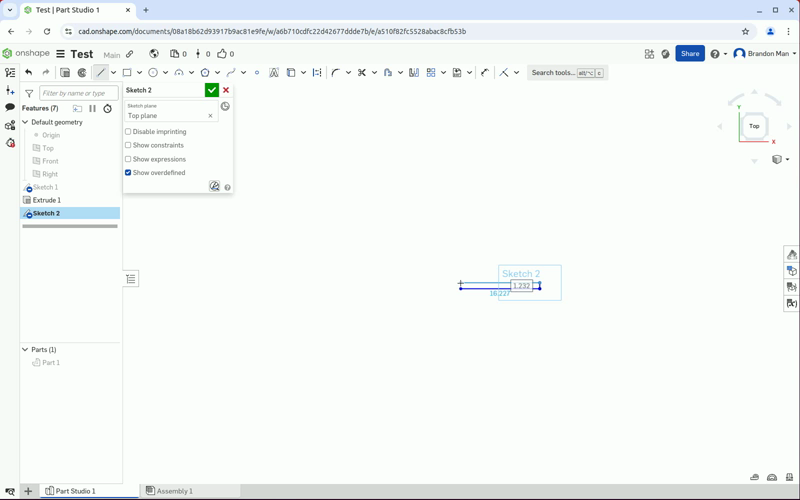
mouse_move(490, 282)
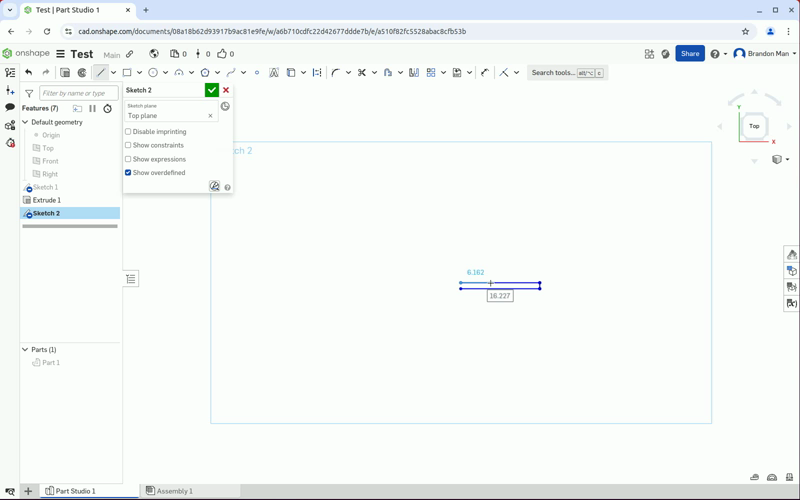
key_down(shift)
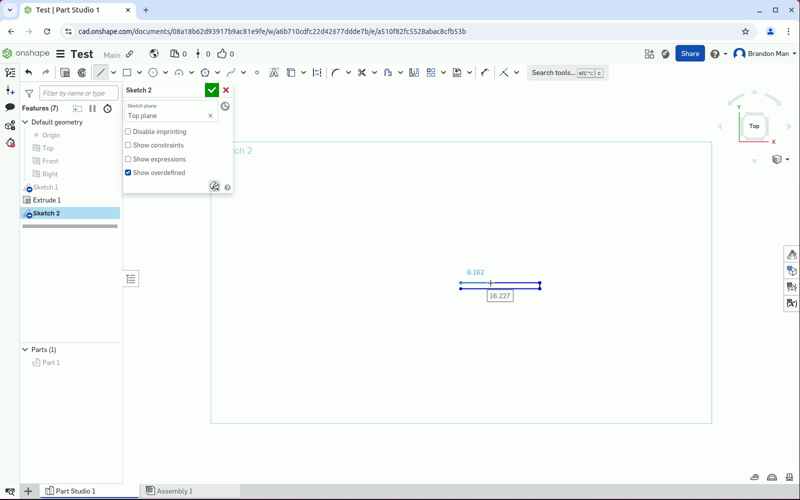
mouse_move(460, 288)
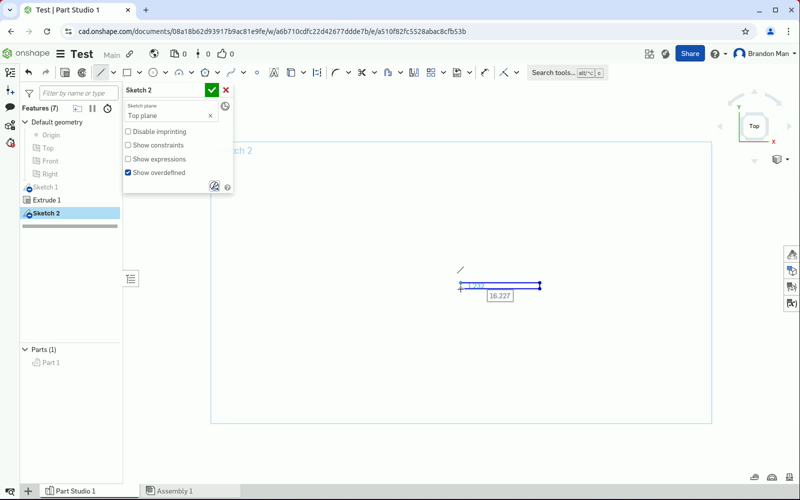
scroll(6)
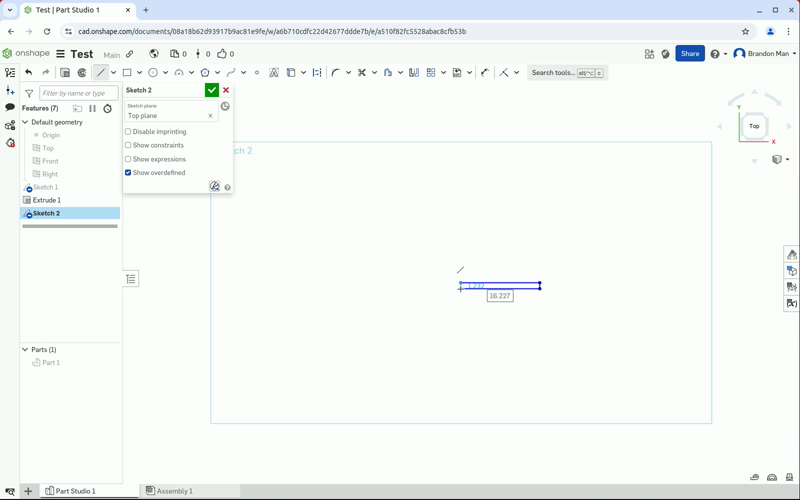
scroll(6)
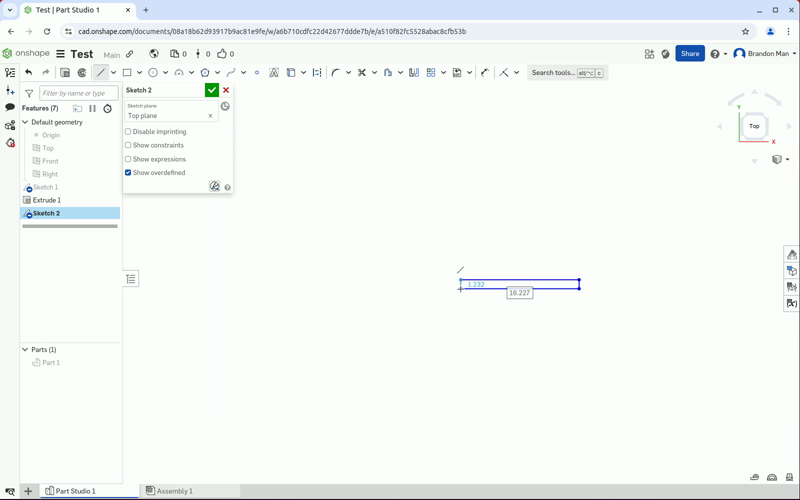
scroll(6)
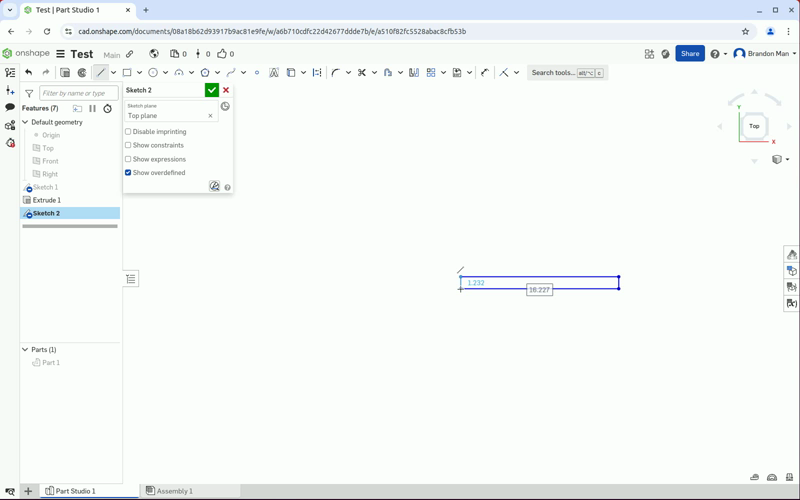
scroll(6)
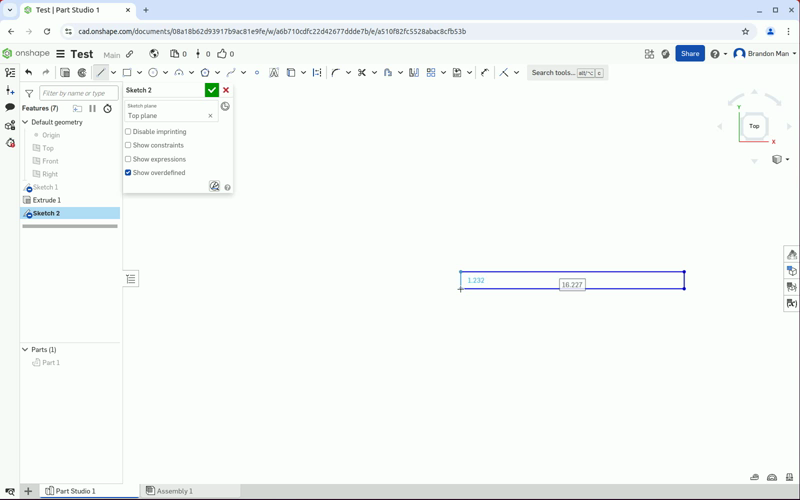
scroll(6)
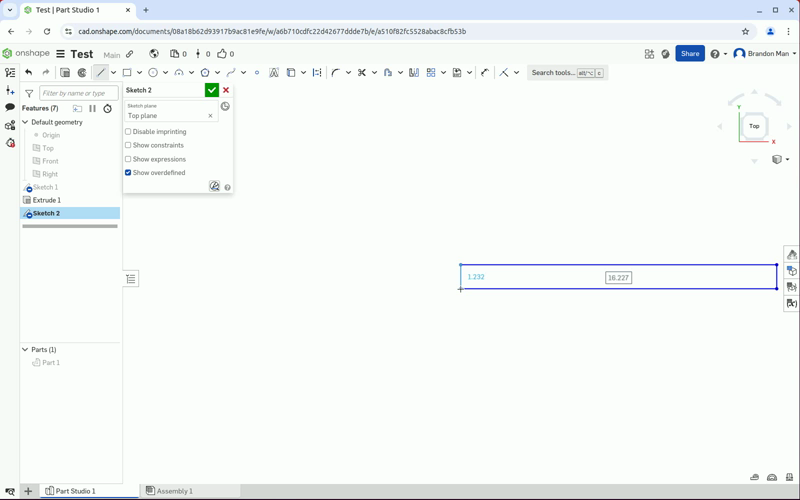
scroll(6)
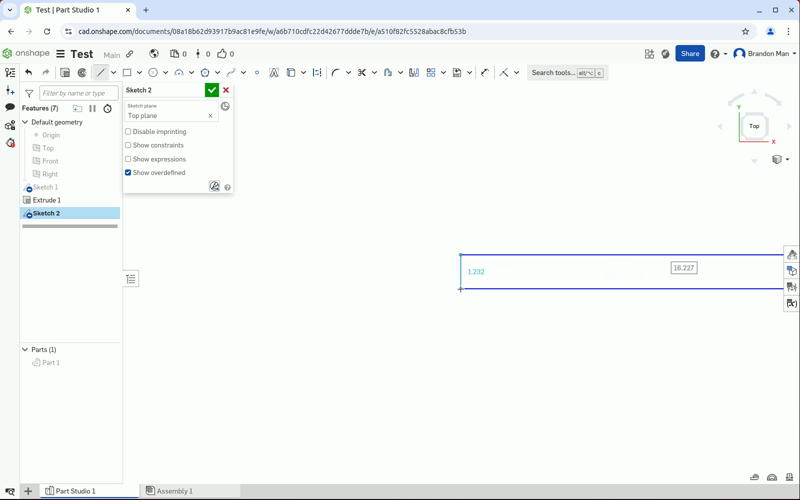
scroll(6)
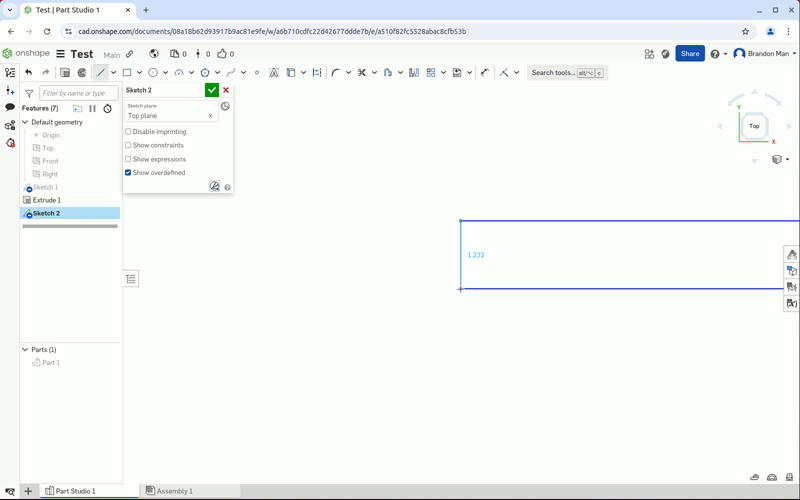
key_up(shift)
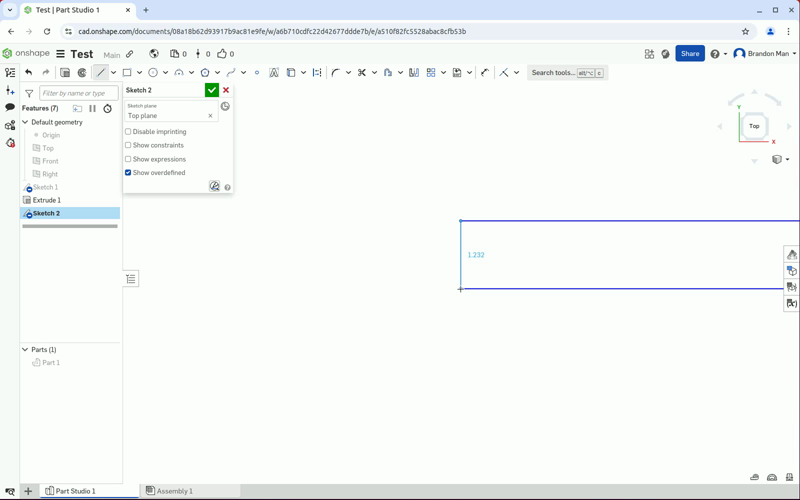
click(460, 288)
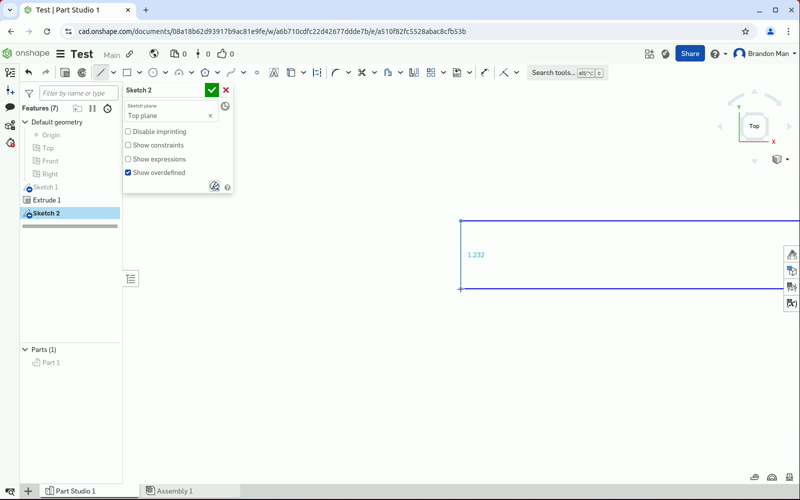
scroll(-6)
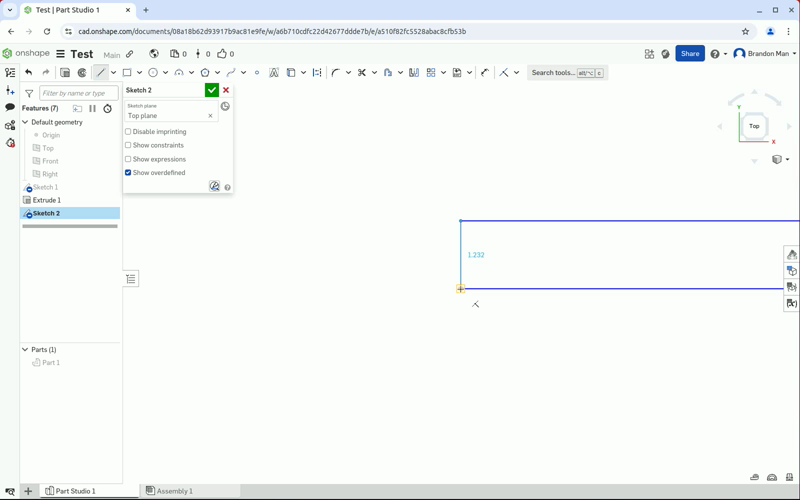
scroll(-6)
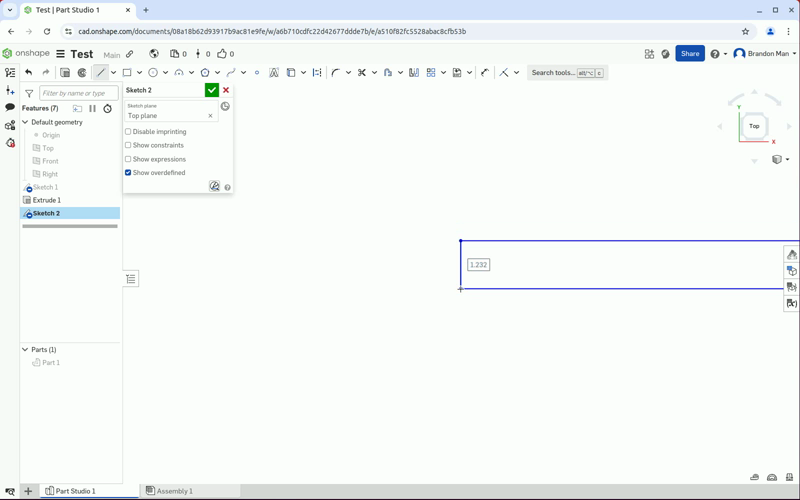
scroll(-6)
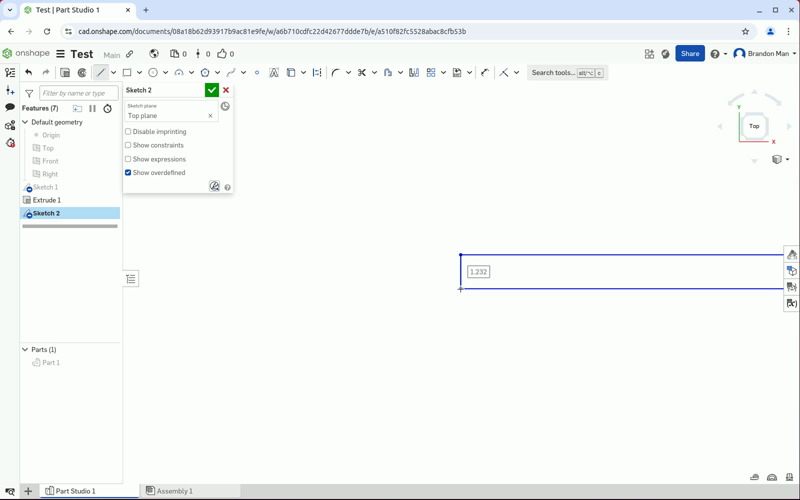
scroll(-6)
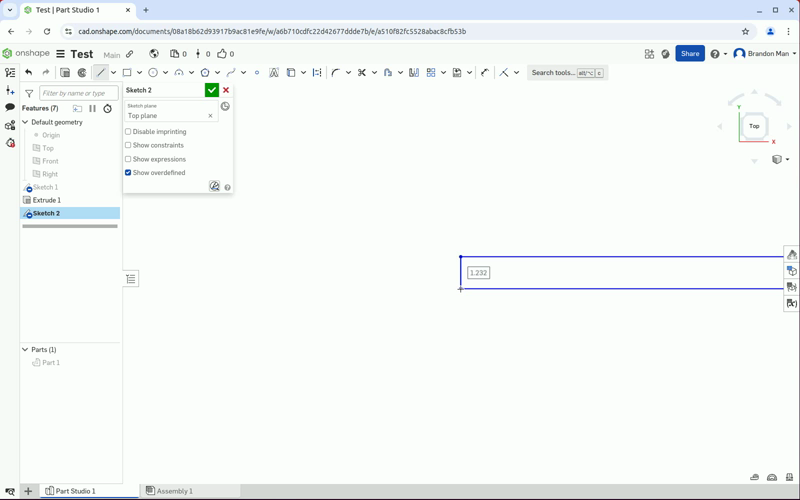
scroll(-6)
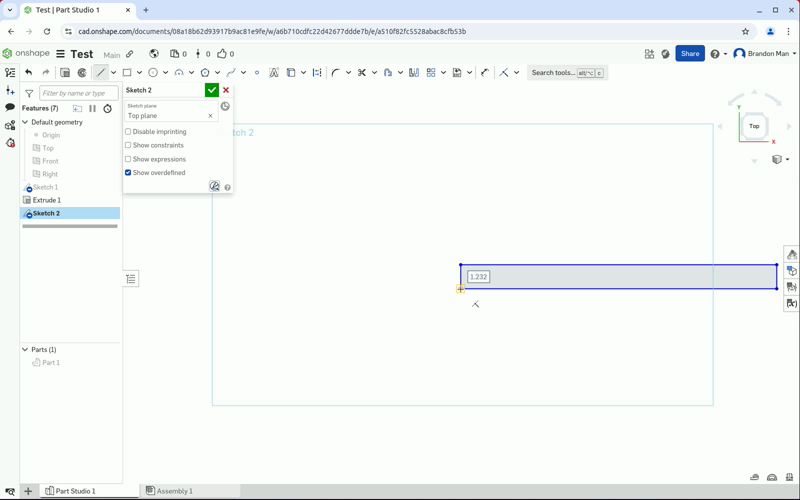
scroll(-6)
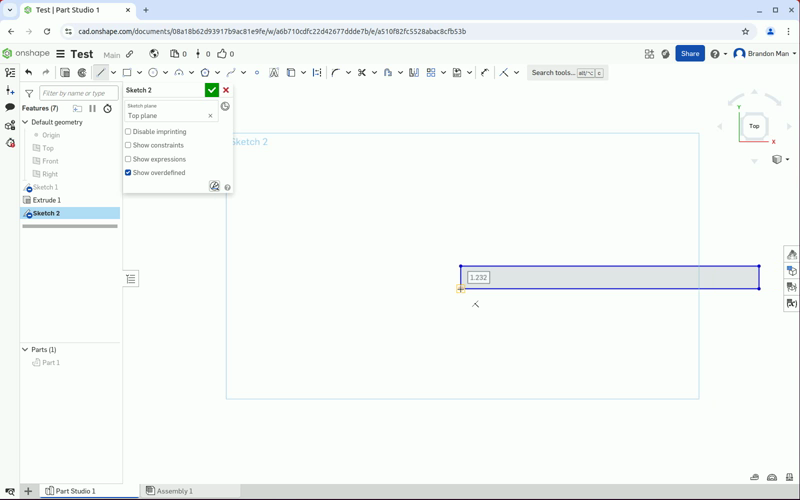
scroll(-6)
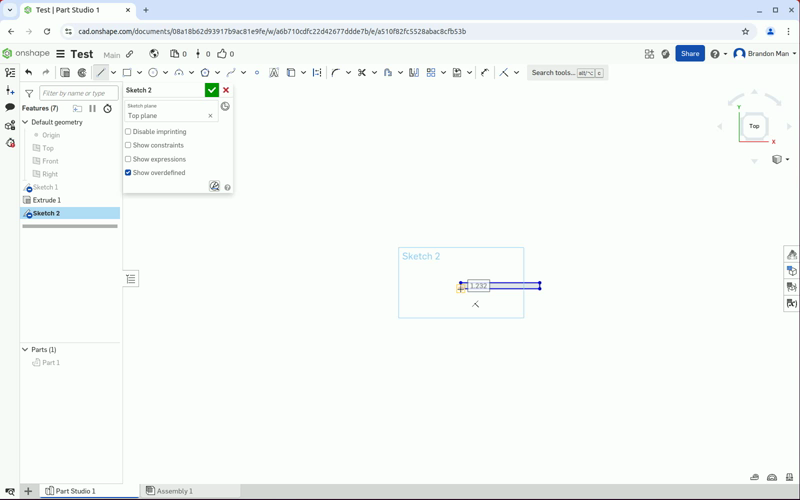
key(esc)
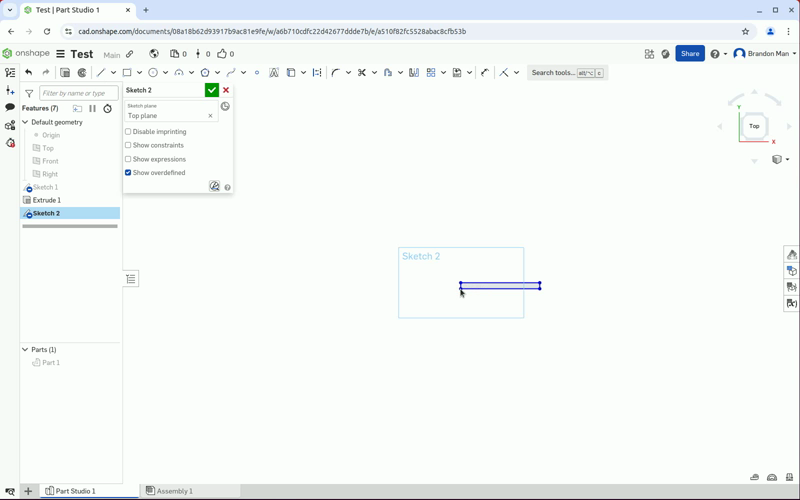
mouse_move(519, 287)
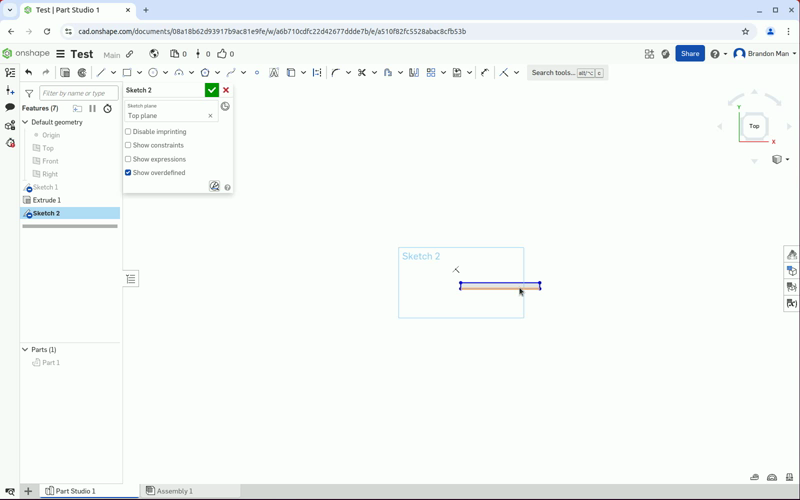
scroll(6)
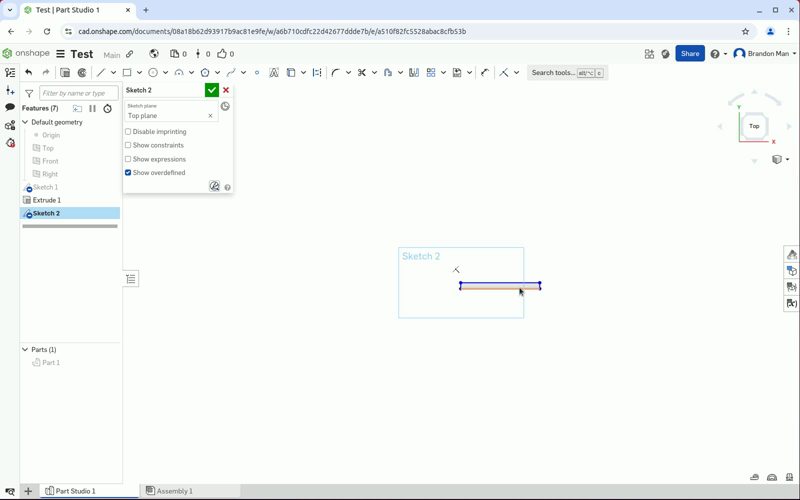
scroll(6)
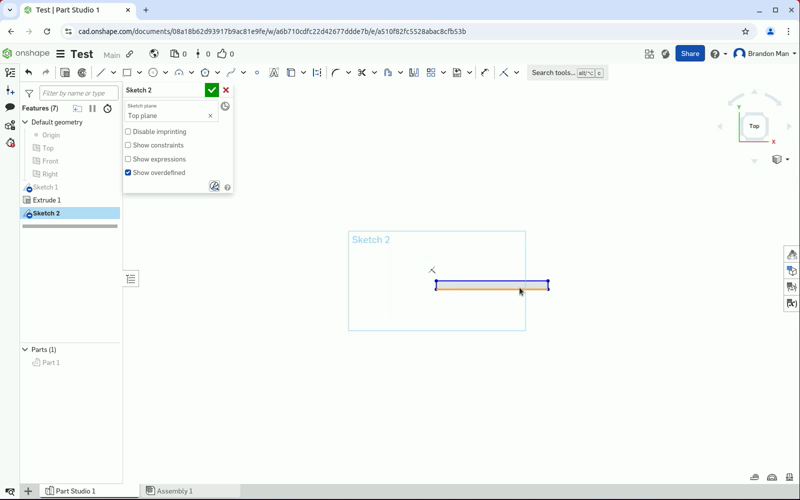
scroll(6)
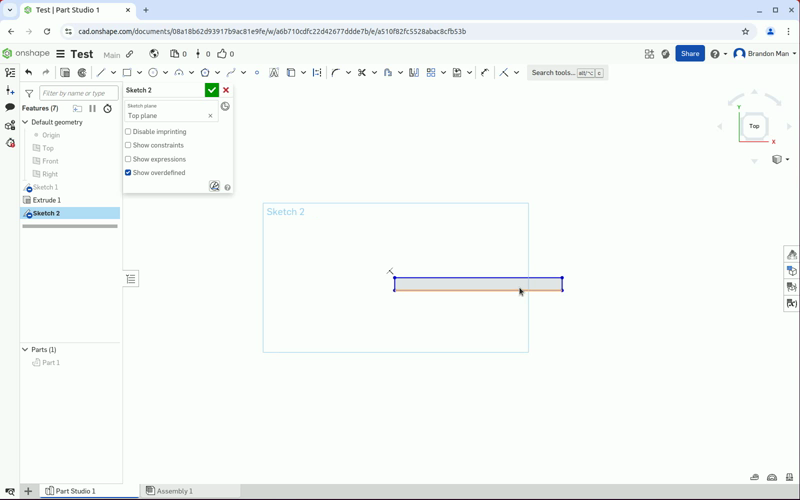
scroll(6)
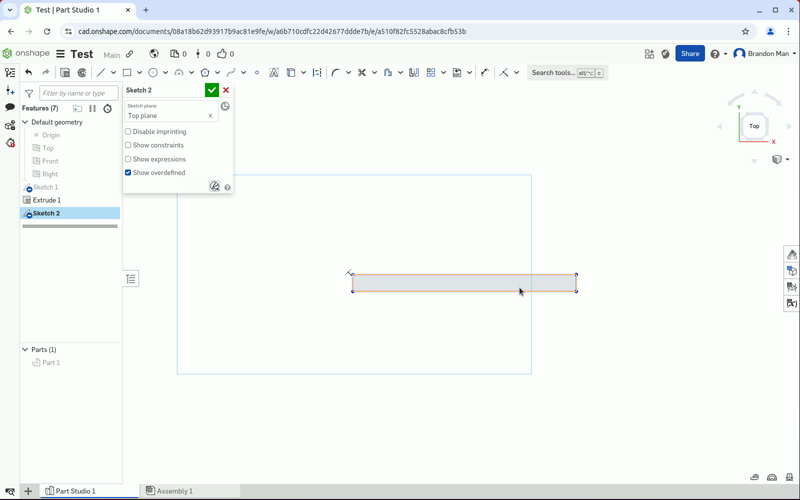
scroll(6)
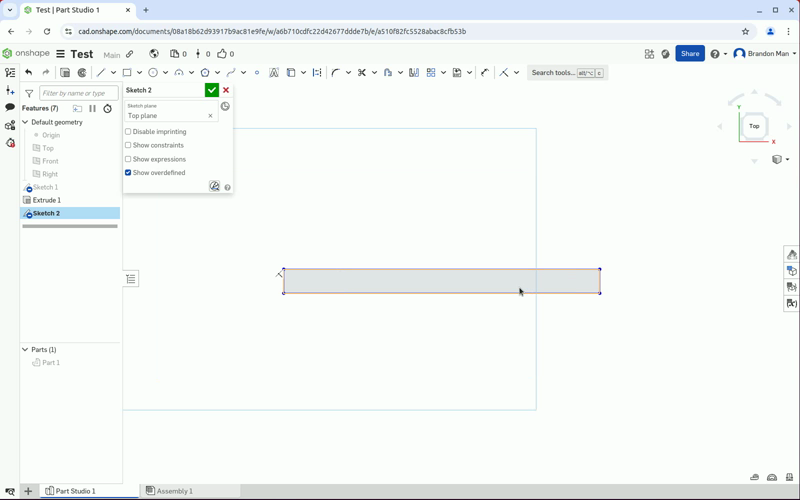
scroll(6)
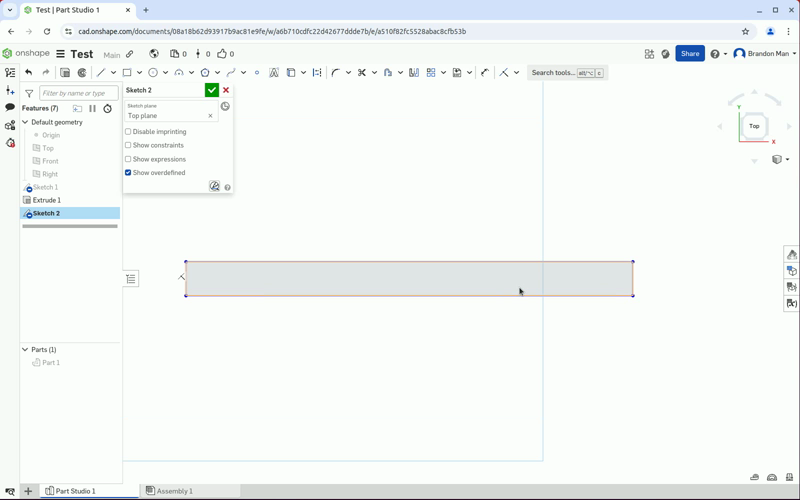
scroll(6)
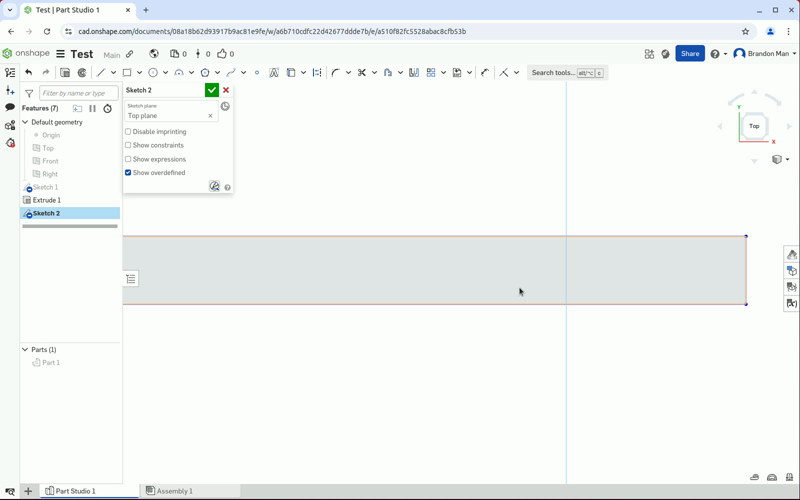
click(519, 287)
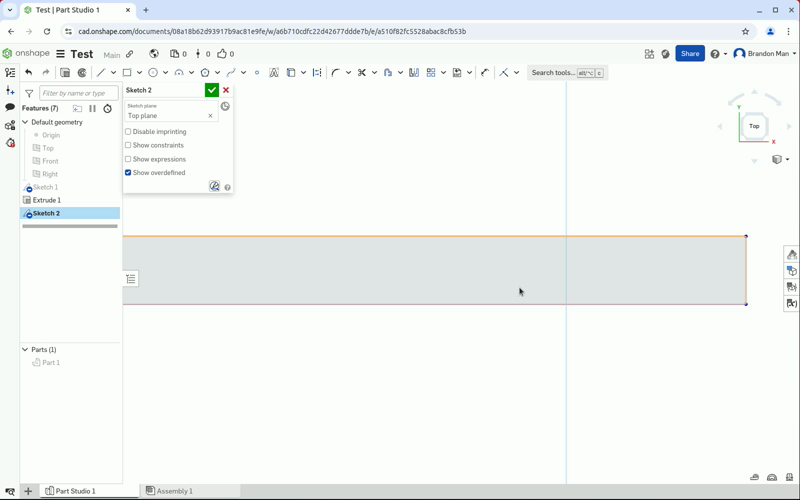
scroll(-6)
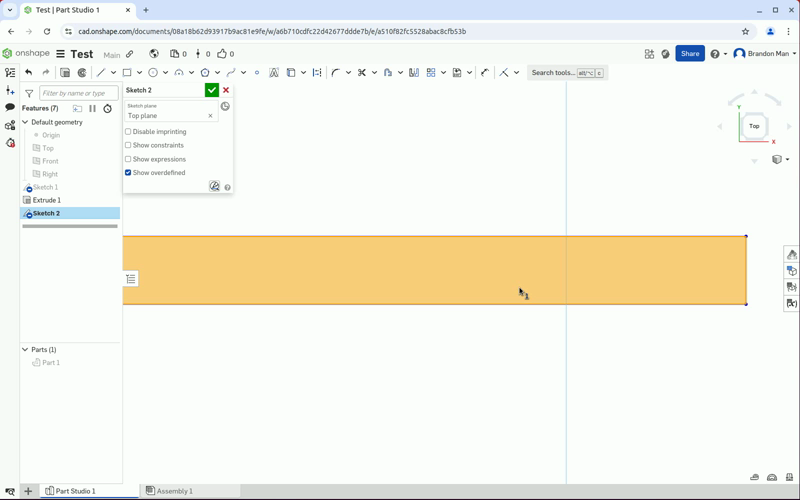
scroll(-6)
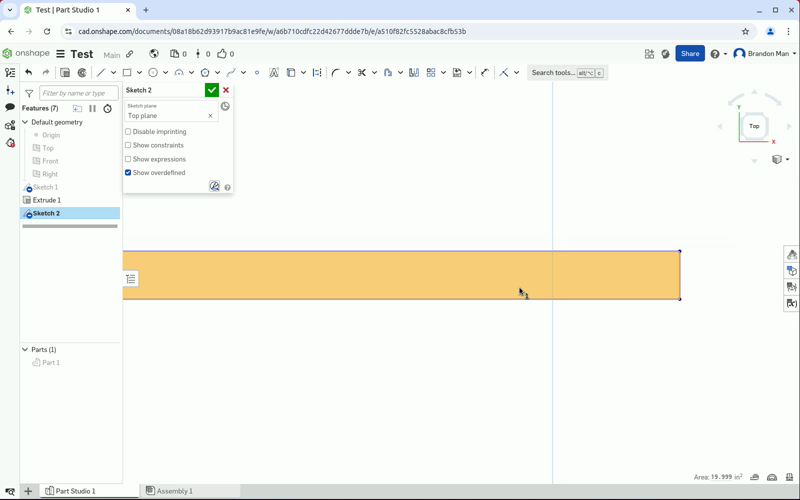
scroll(-6)
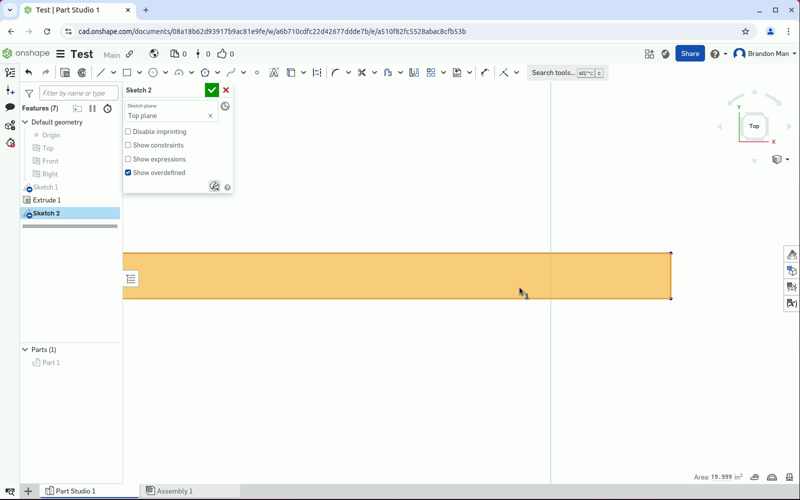
scroll(-6)
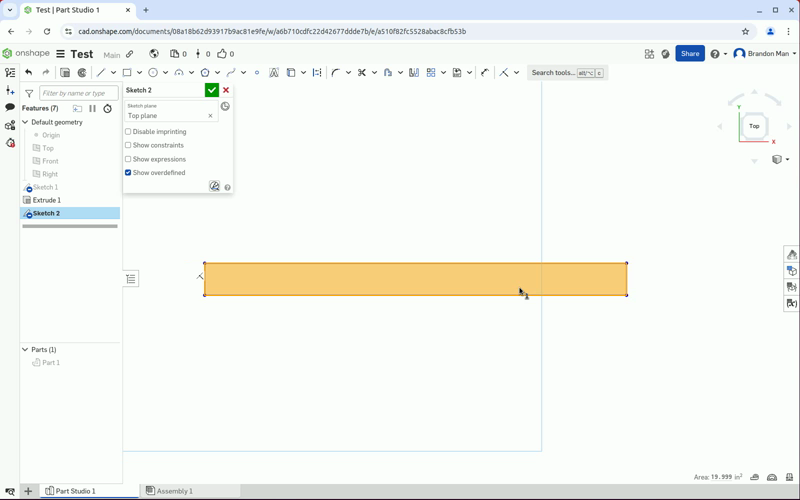
scroll(-6)
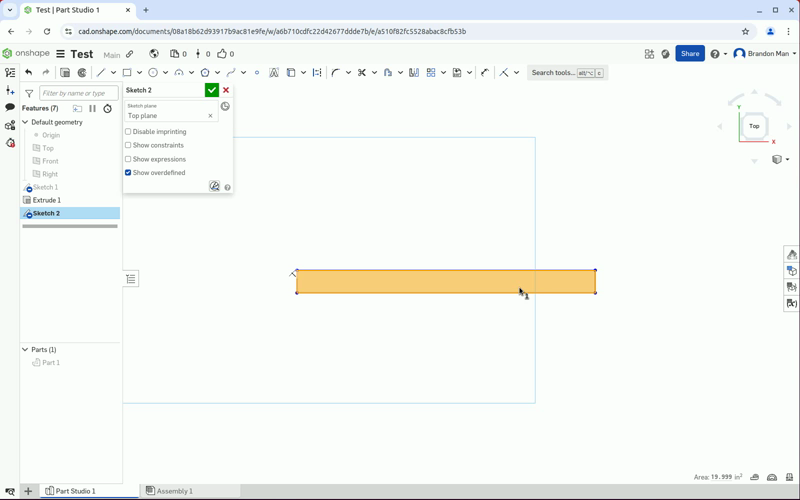
scroll(-6)
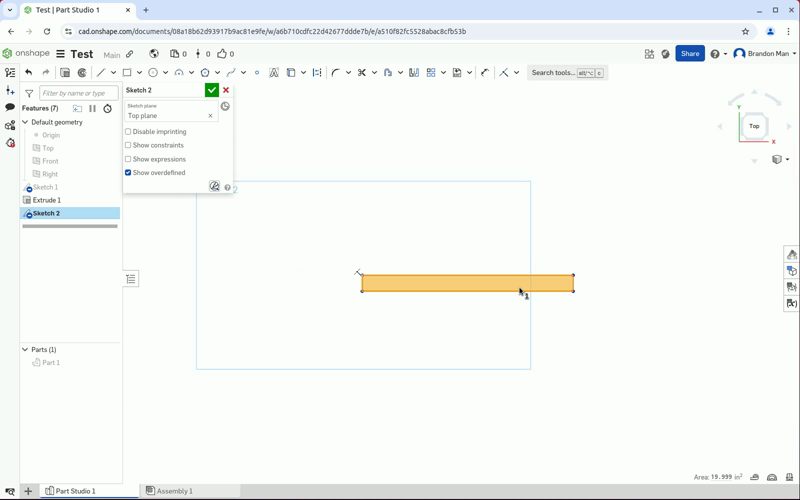
scroll(-6)
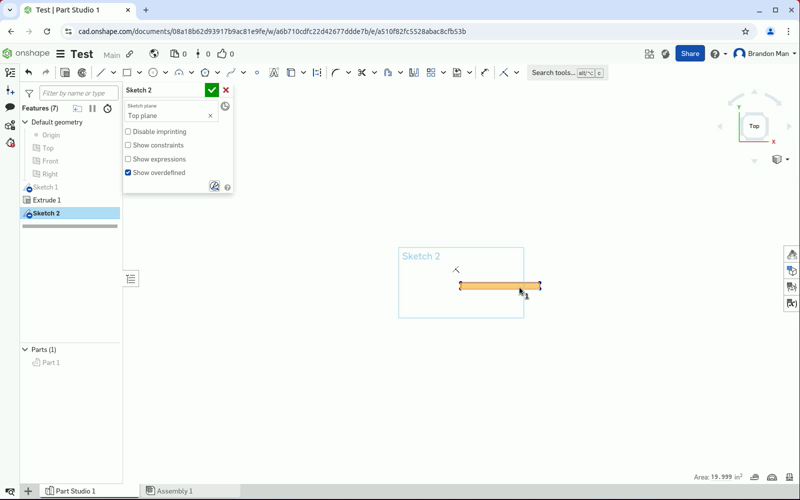
mouse_move(73, 352)
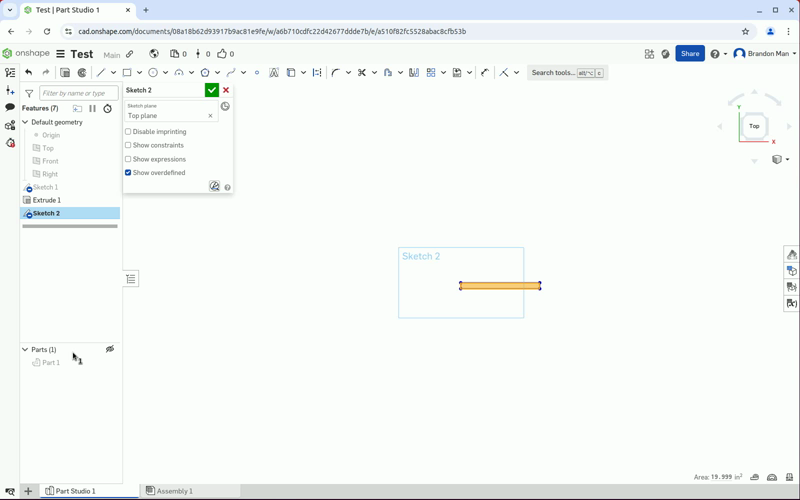
key(shift+y)
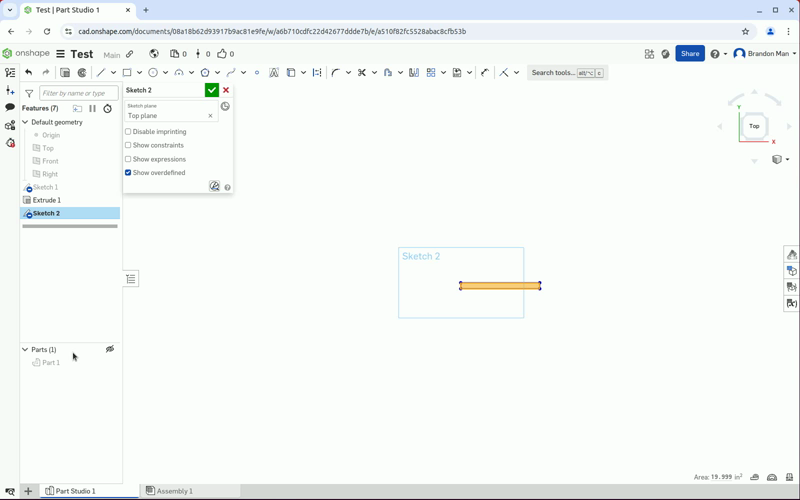
key(shift+e)
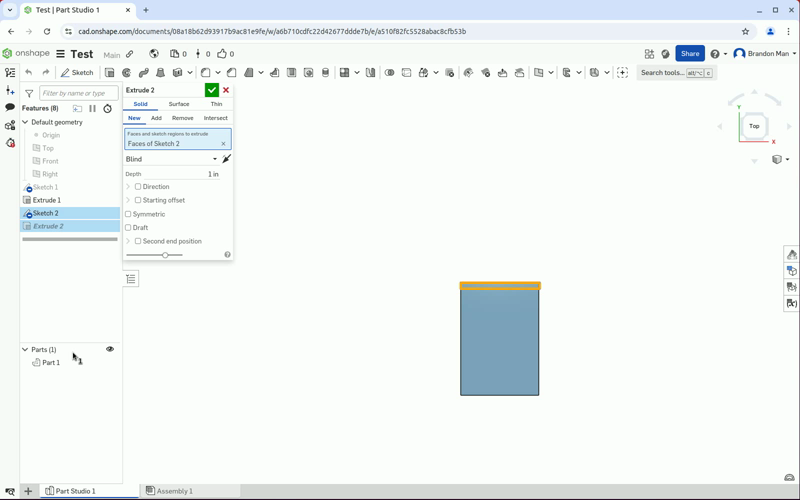
mouse_move(143, 106)
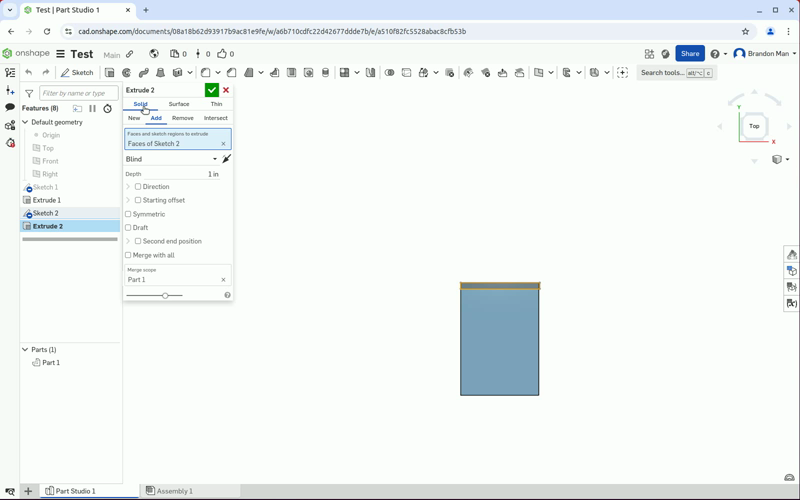
click(143, 106)
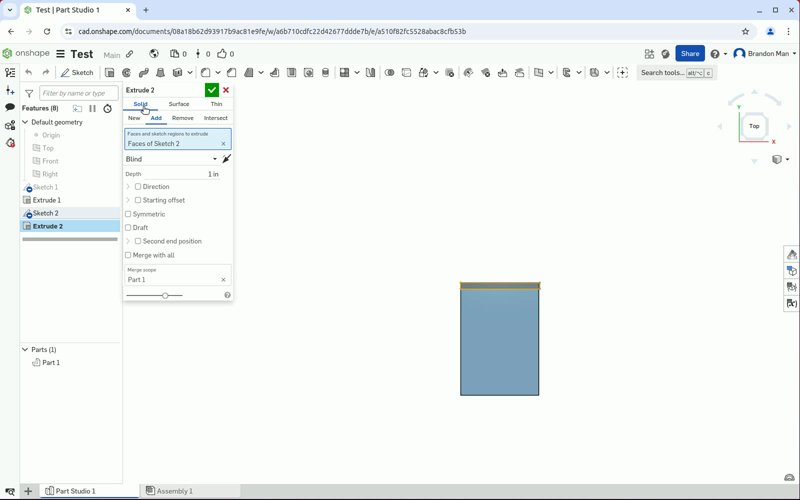
mouse_move(137, 120)
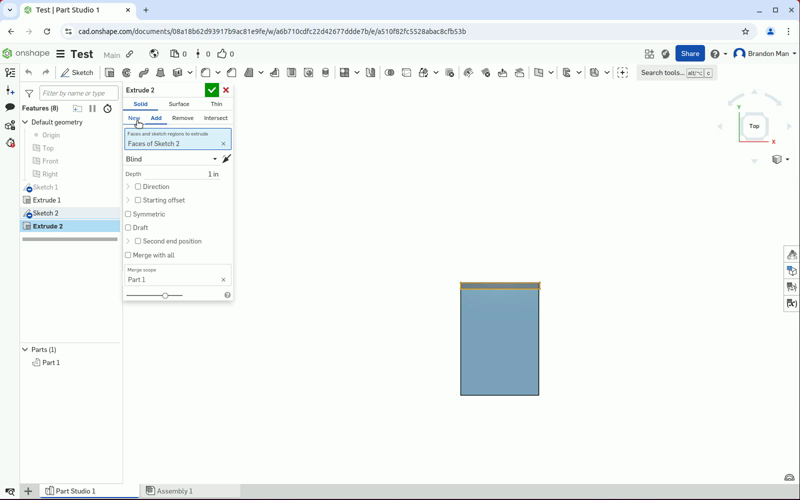
click(137, 120)
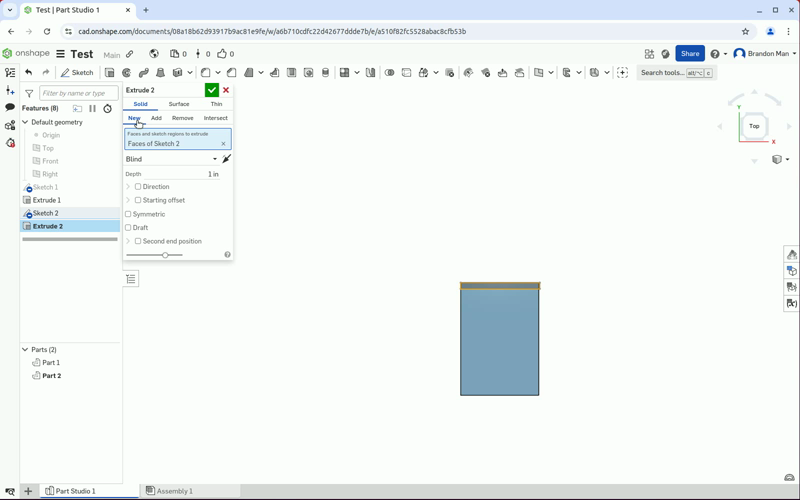
key(tab, 4)
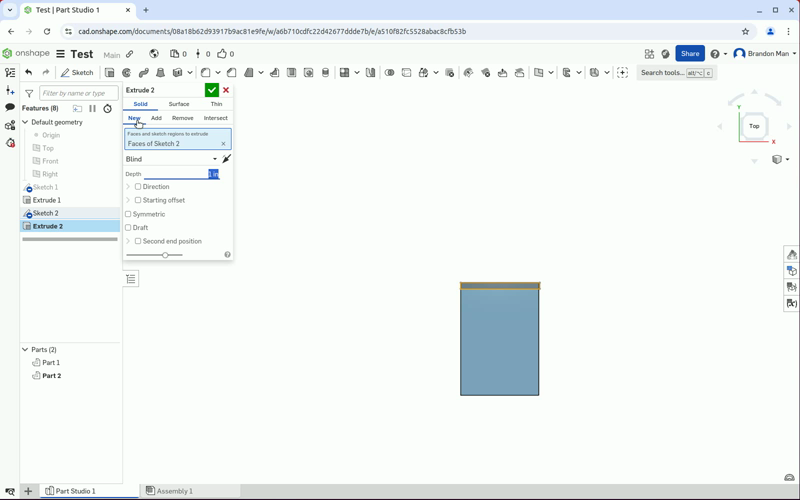
text(11.554)
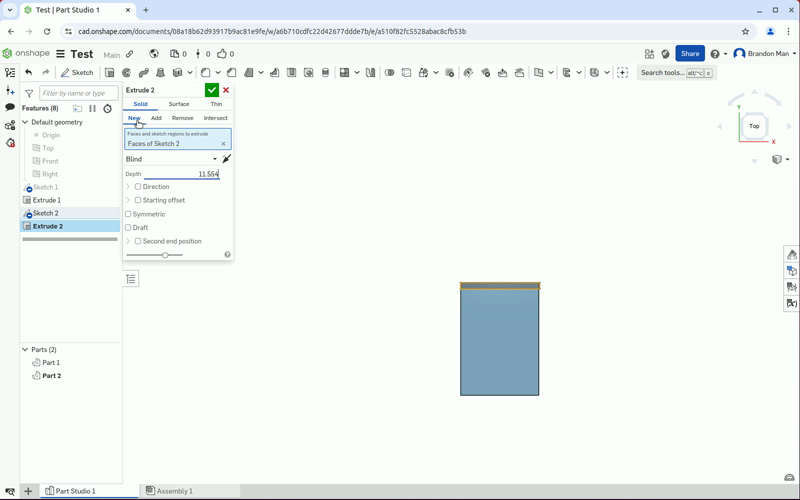
key(enter)
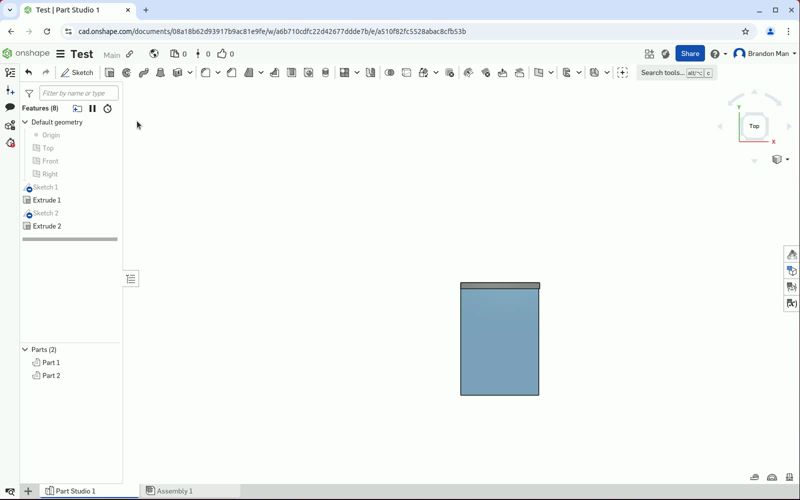
key(shift+h)
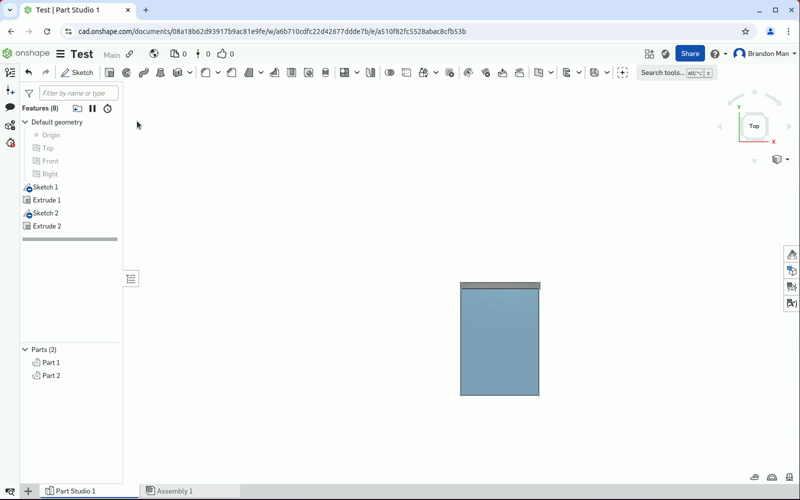
key(shift+h)
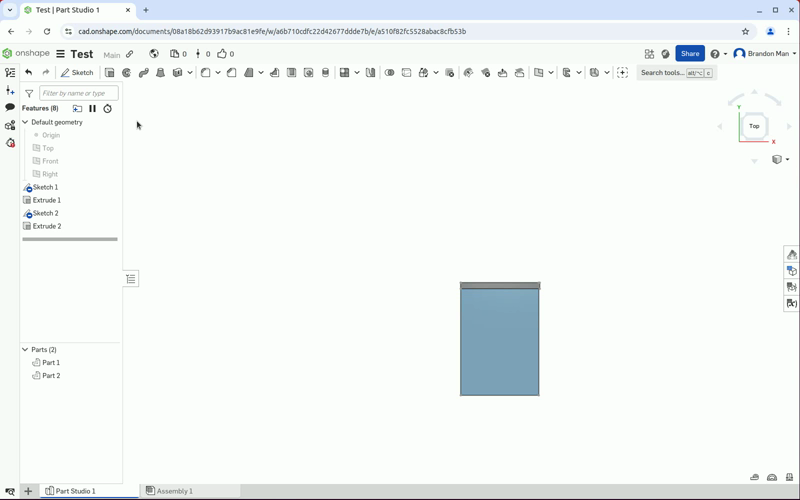
key(shift+7)
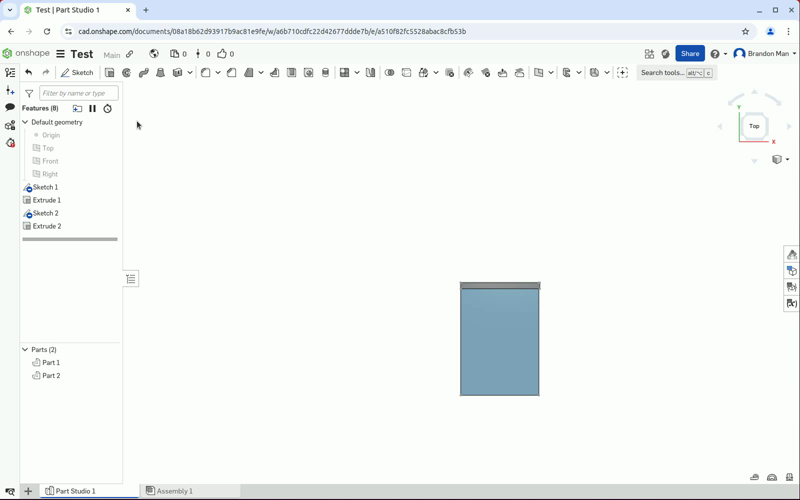
key(up, 3)
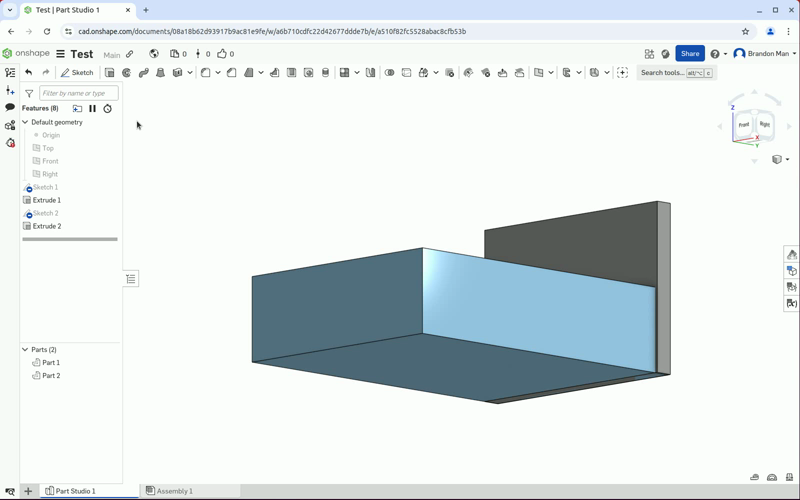
key(left, 3)
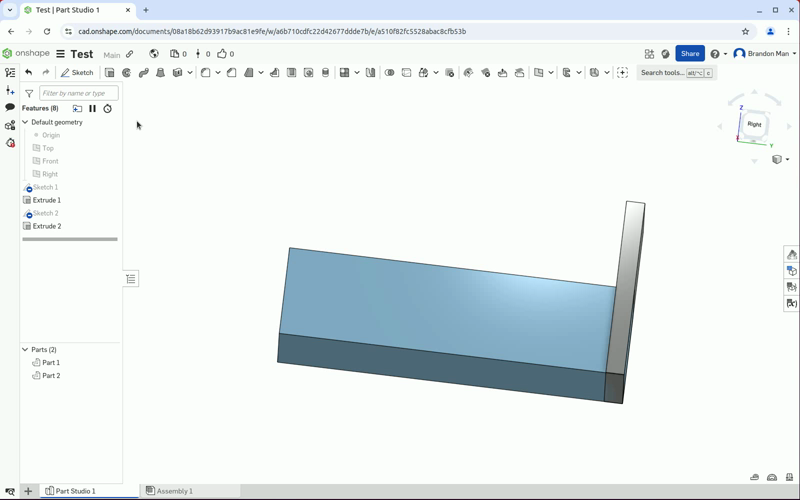
key(right, 3)
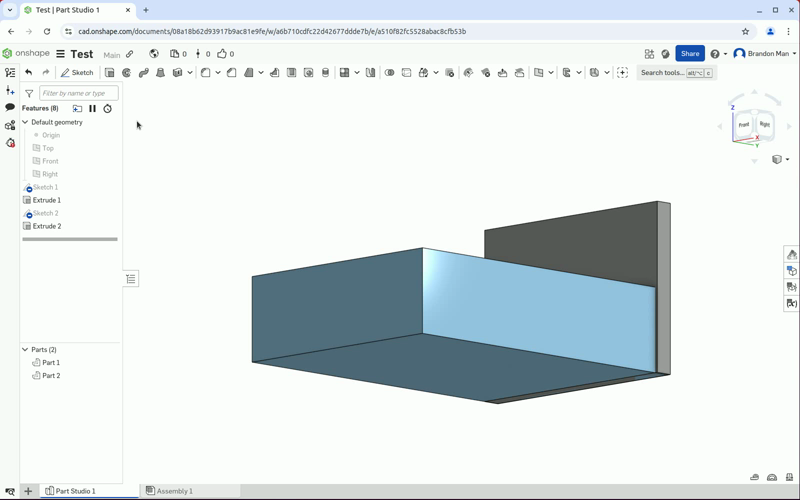
key(down, 3)
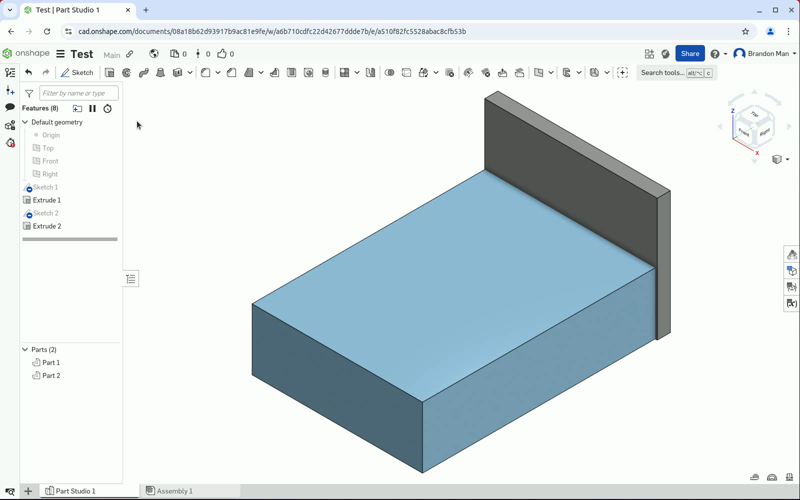
mouse_move(73, 189)
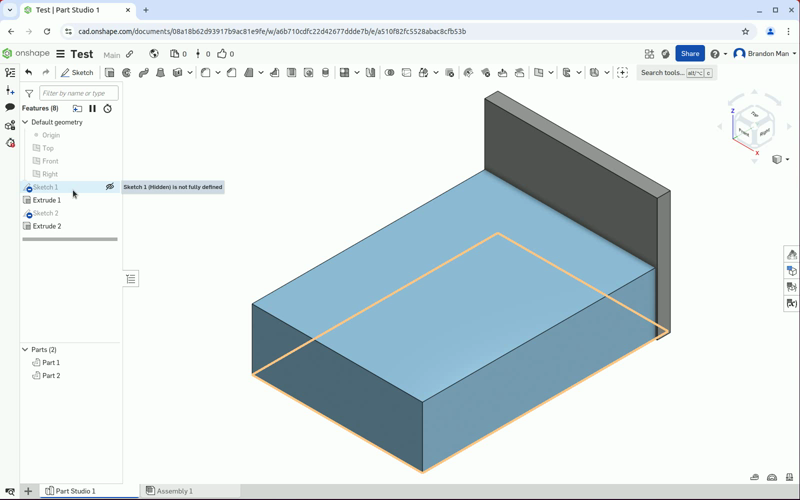
click(73, 189)